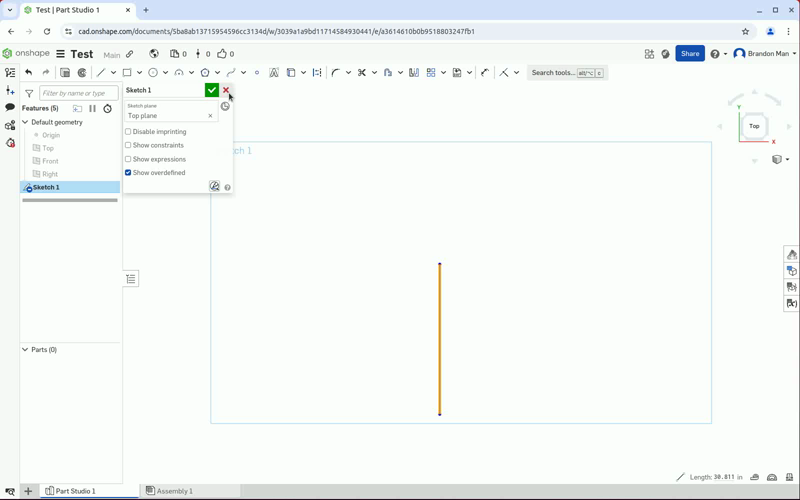
key(shift+h)
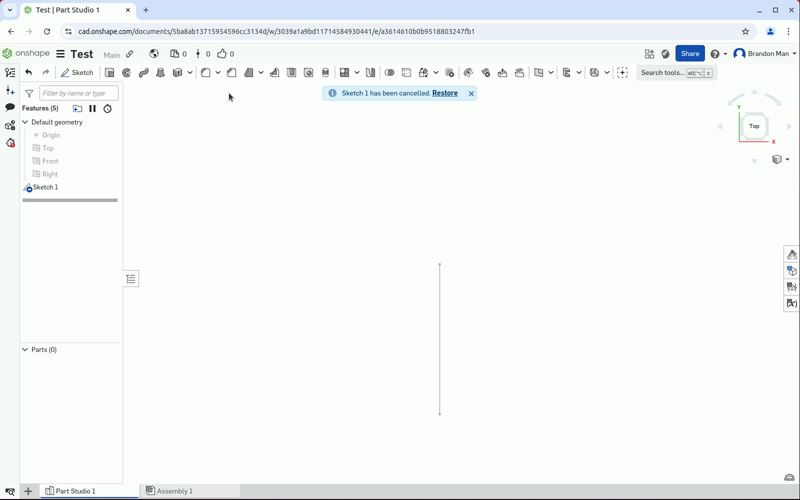
mouse_move(73, 352)
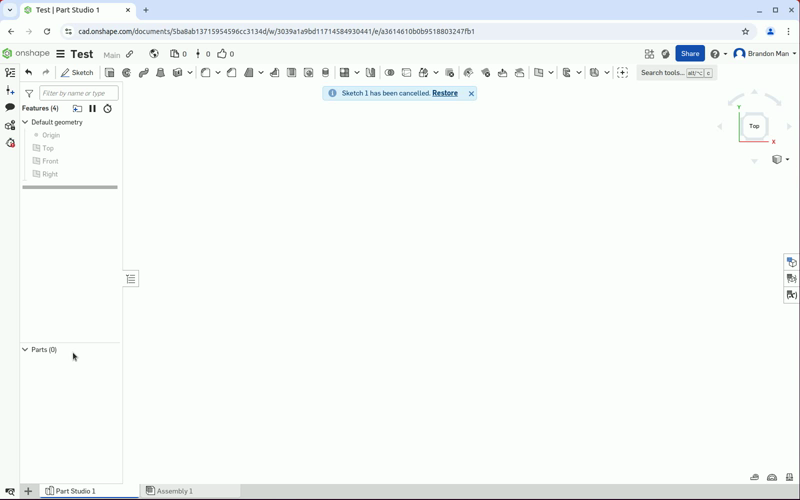
key(y)
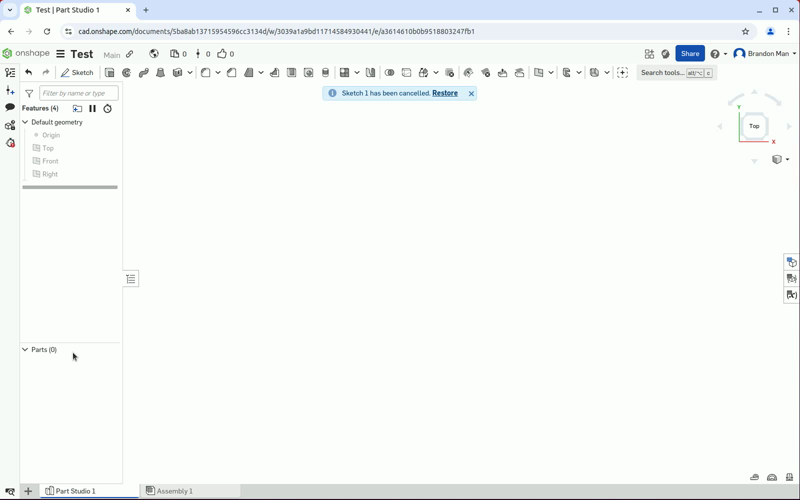
key(shift+p)
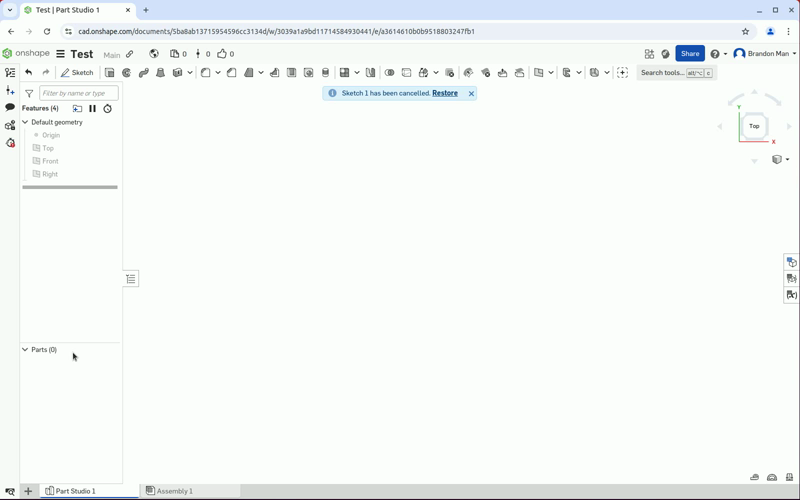
key(space)
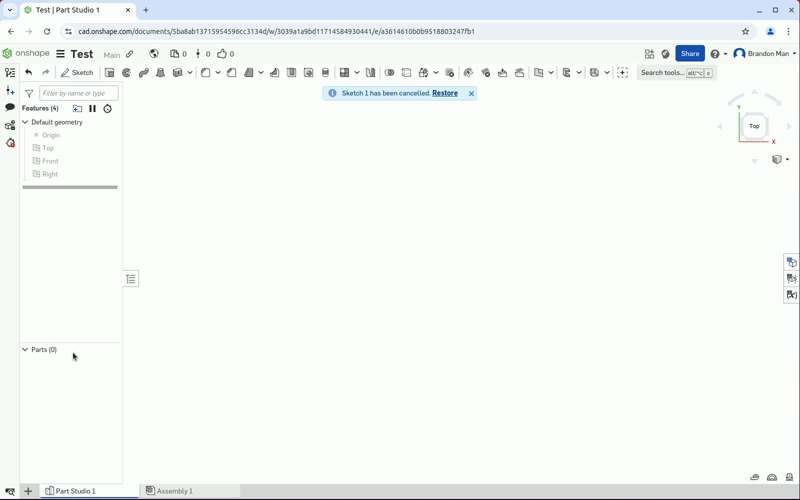
key_down(shift)
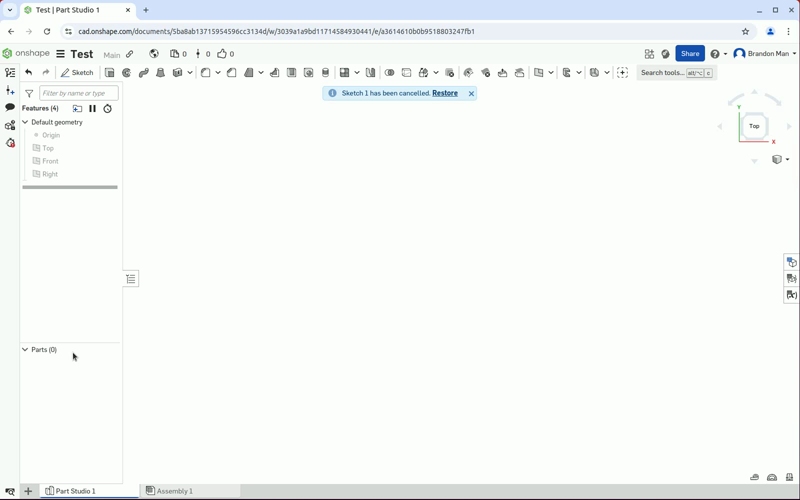
key(up)
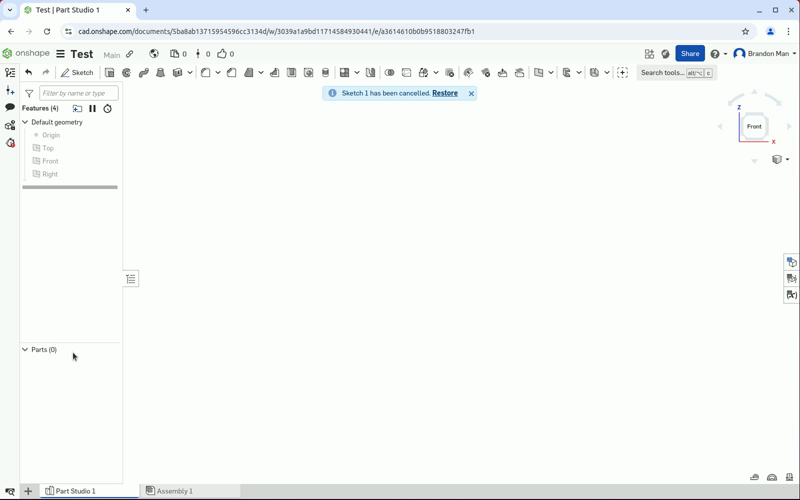
key_up(shift)
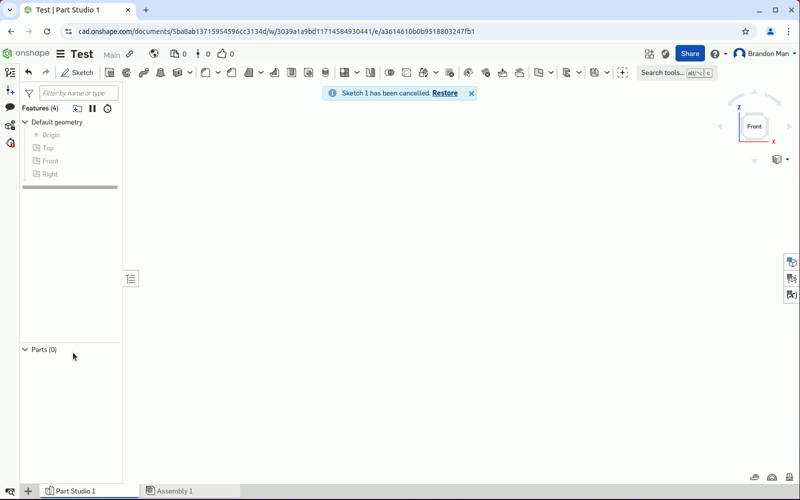
mouse_move(73, 352)
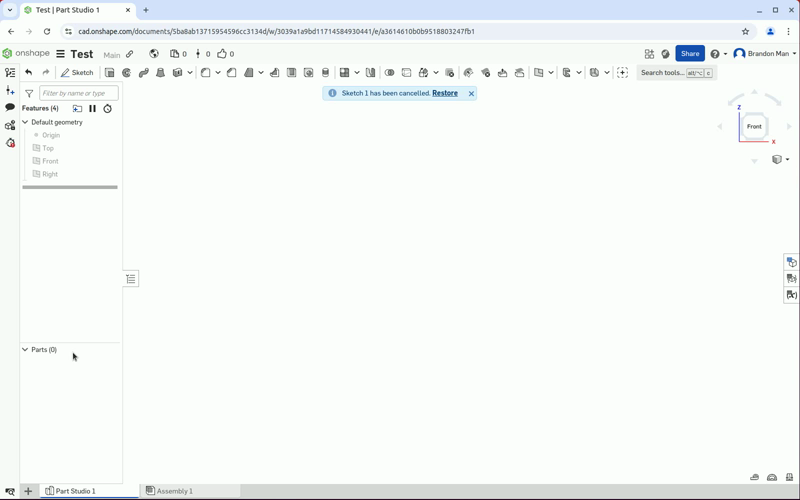
key(shift+y)
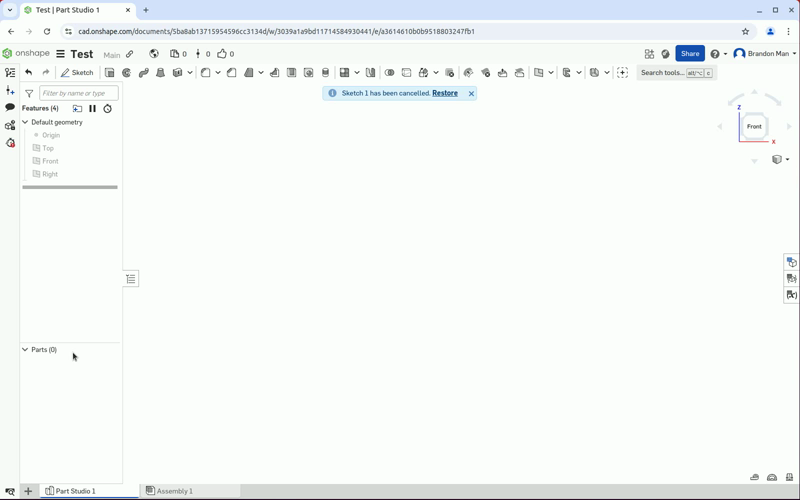
key(shift+s)
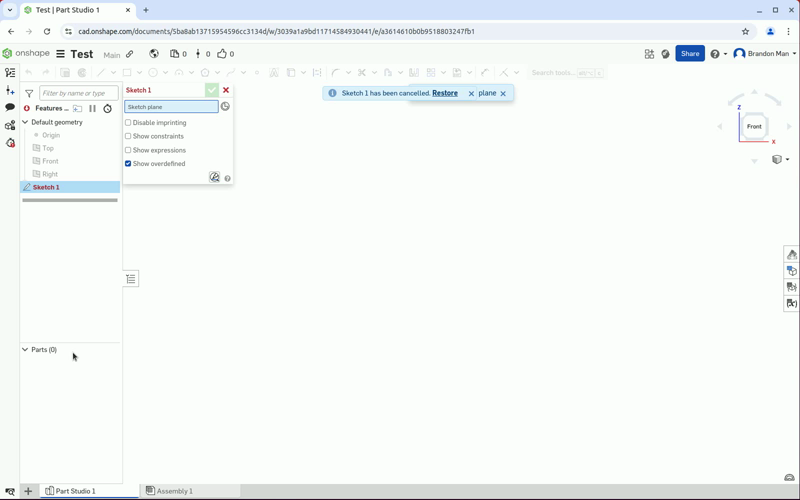
mouse_move(73, 163)
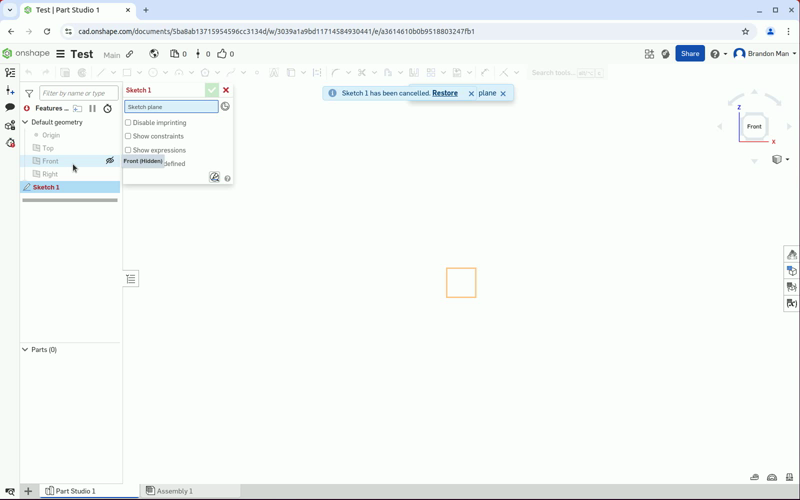
click(73, 163)
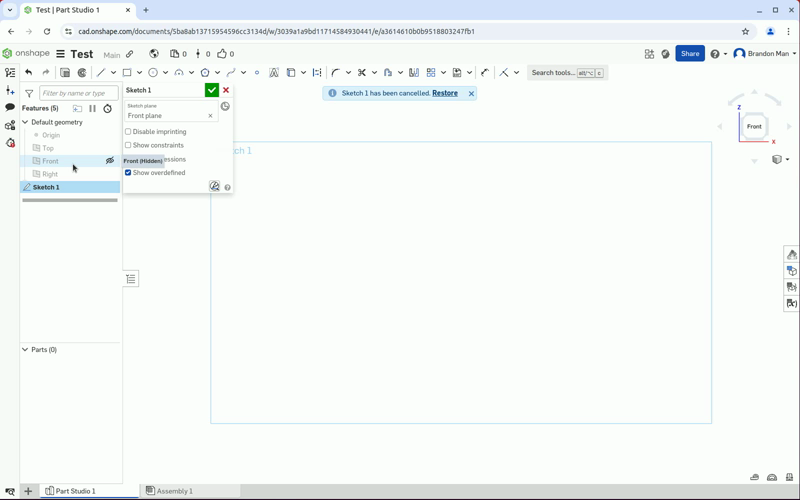
mouse_move(73, 352)
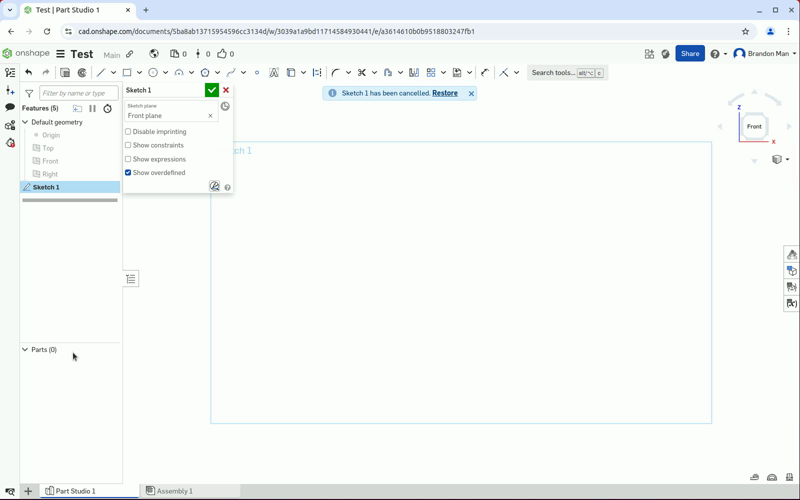
key(y)
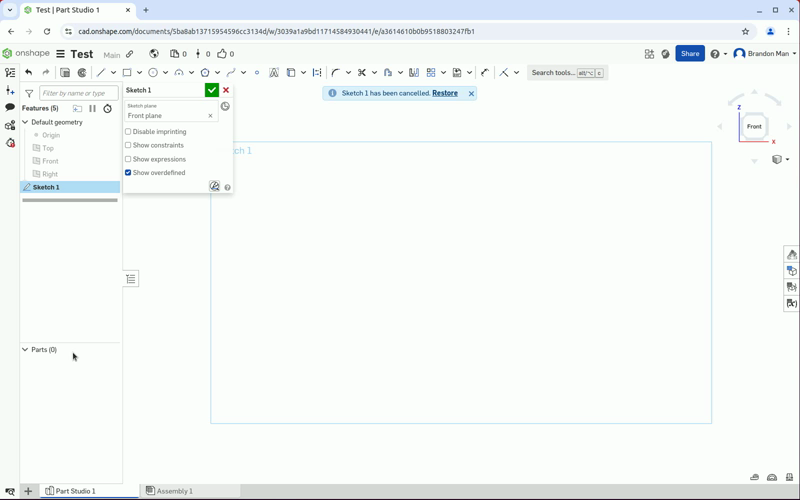
key(c)
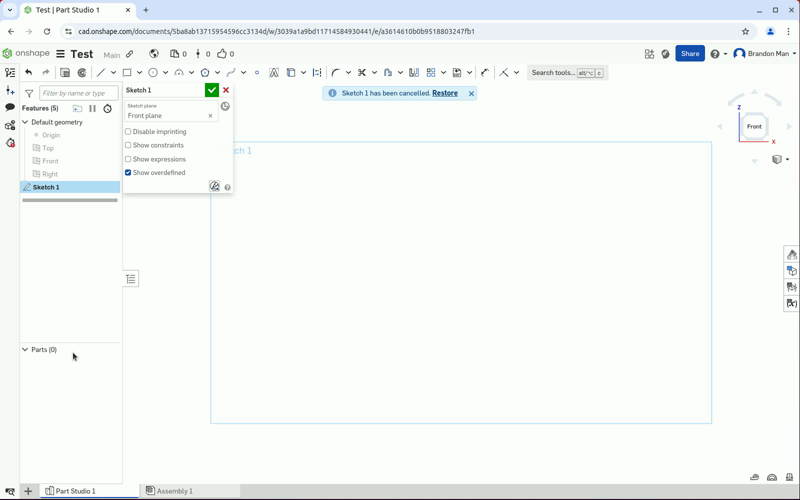
key_down(shift)
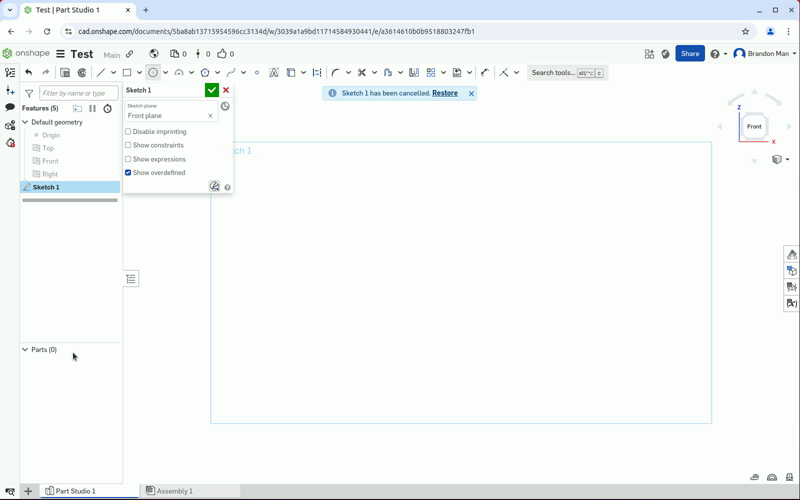
mouse_move(377, 237)
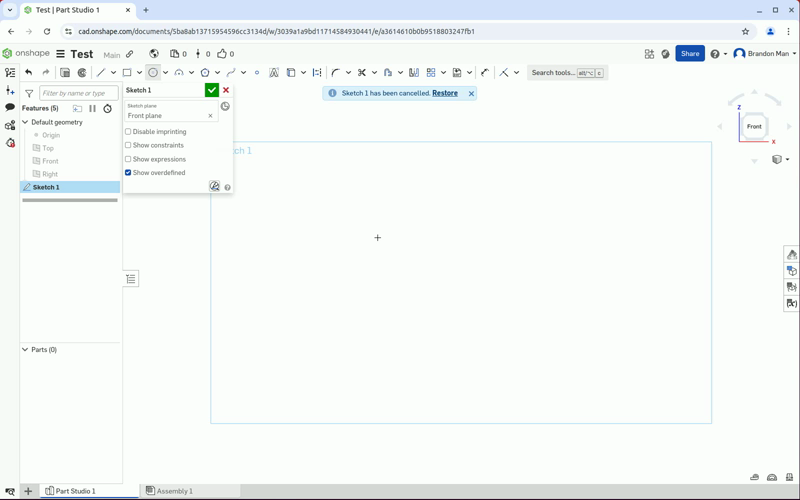
click(377, 237)
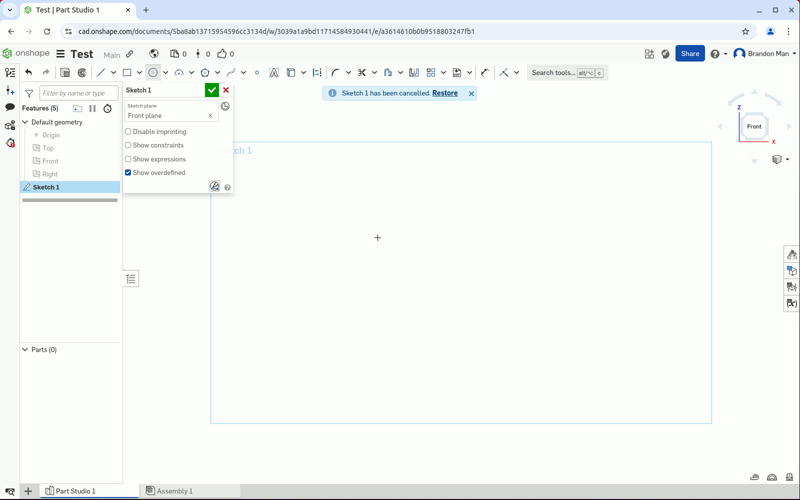
key_up(shift)
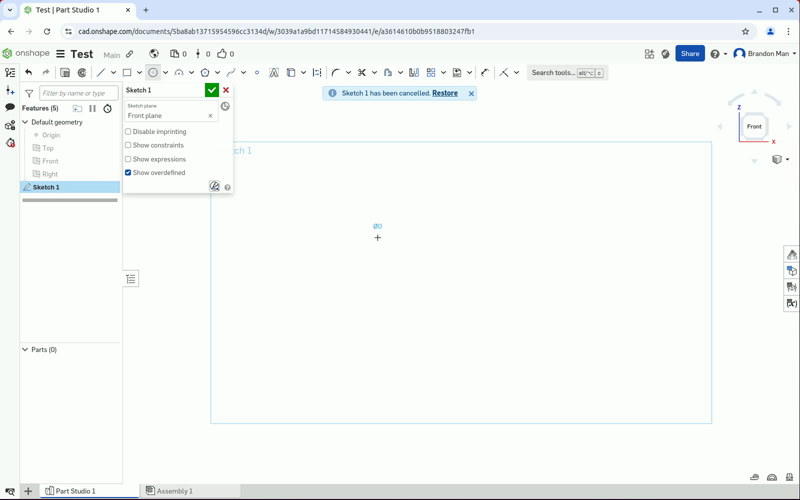
mouse_move(398, 237)
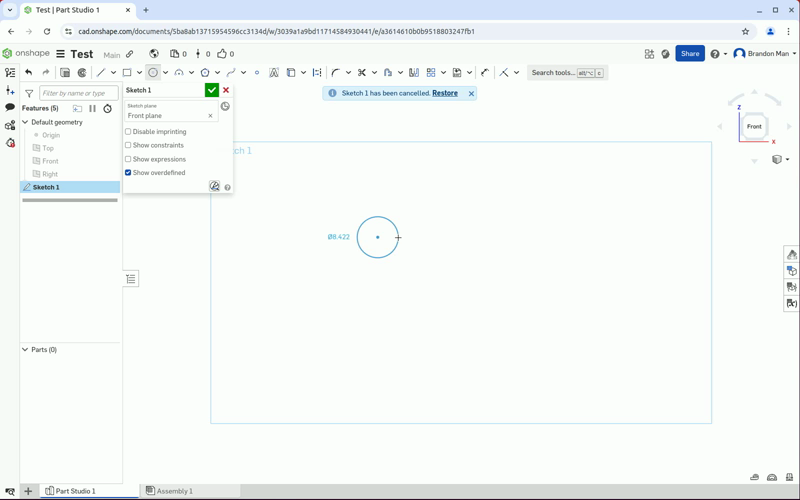
click(398, 237)
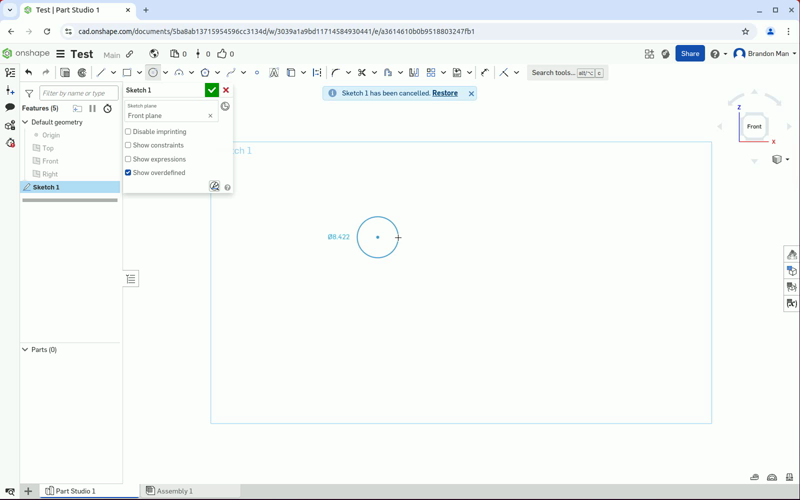
key(esc)
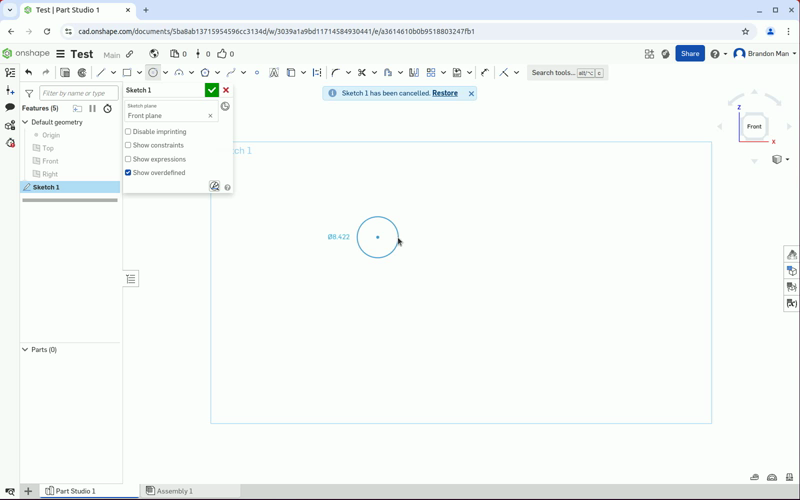
mouse_move(370, 253)
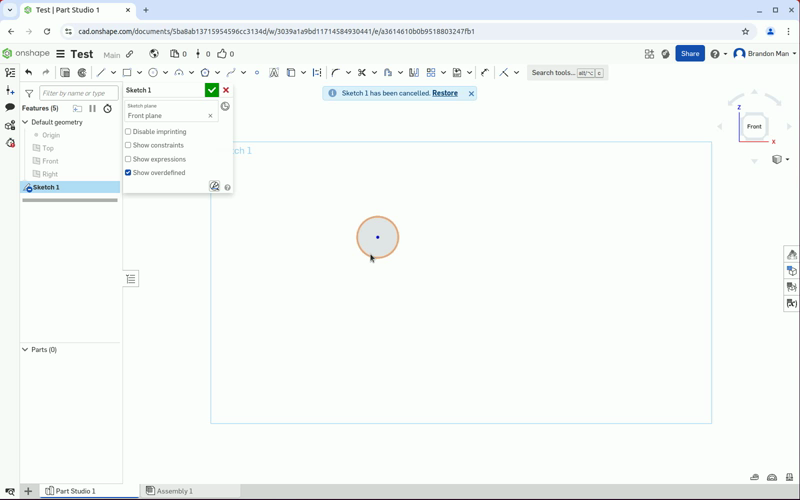
scroll(6)
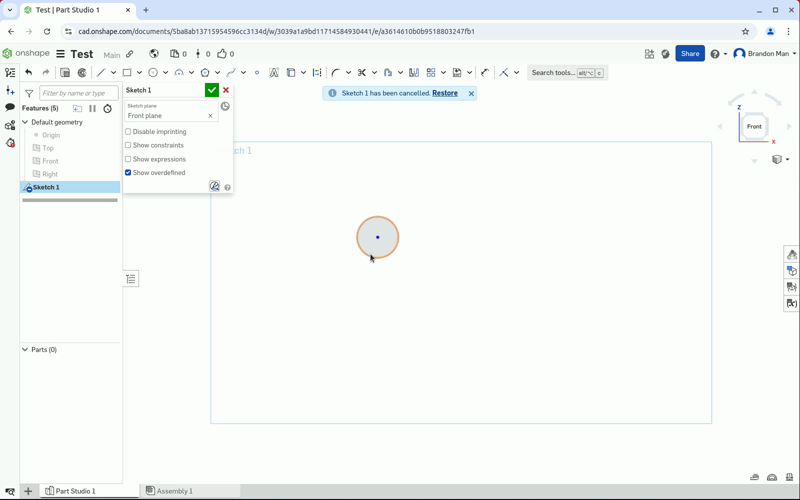
scroll(6)
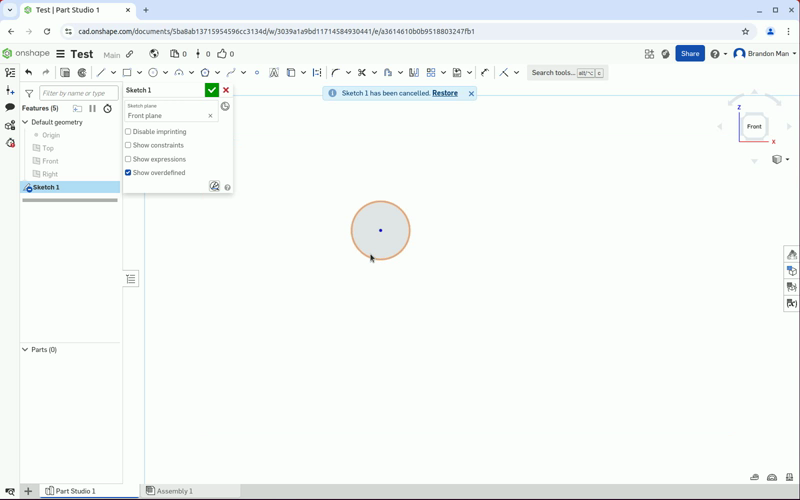
scroll(6)
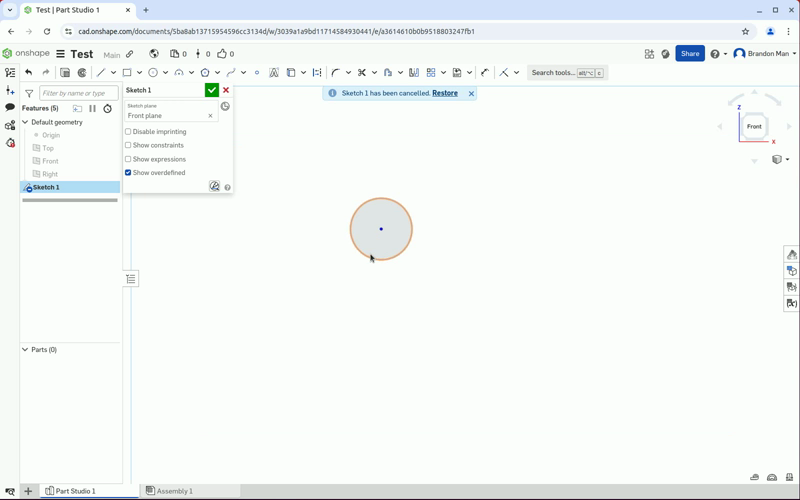
scroll(6)
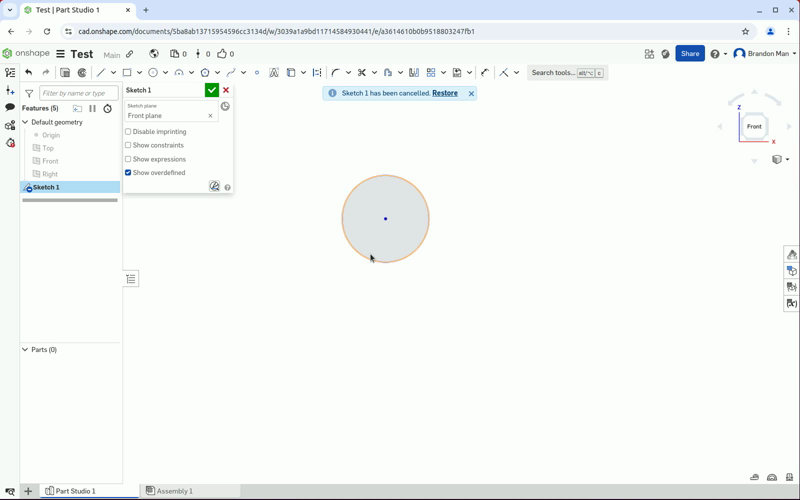
scroll(6)
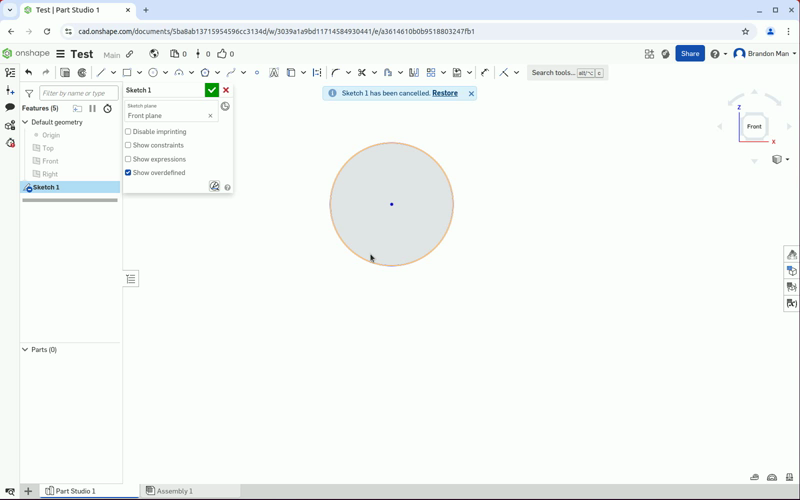
scroll(6)
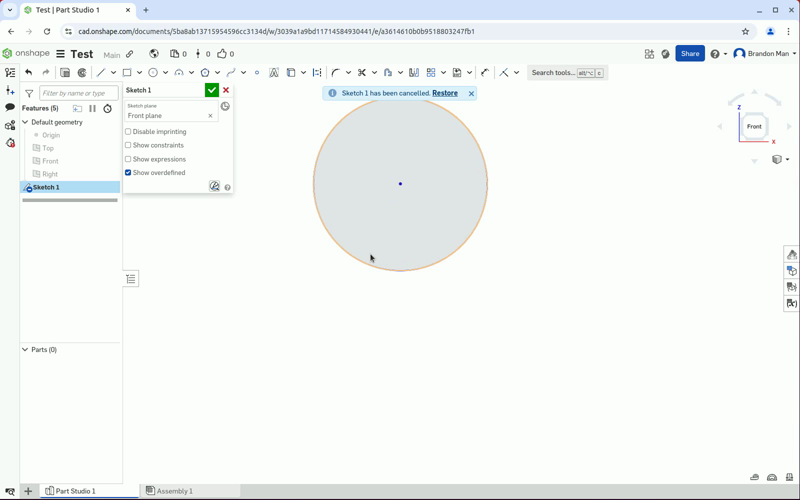
scroll(6)
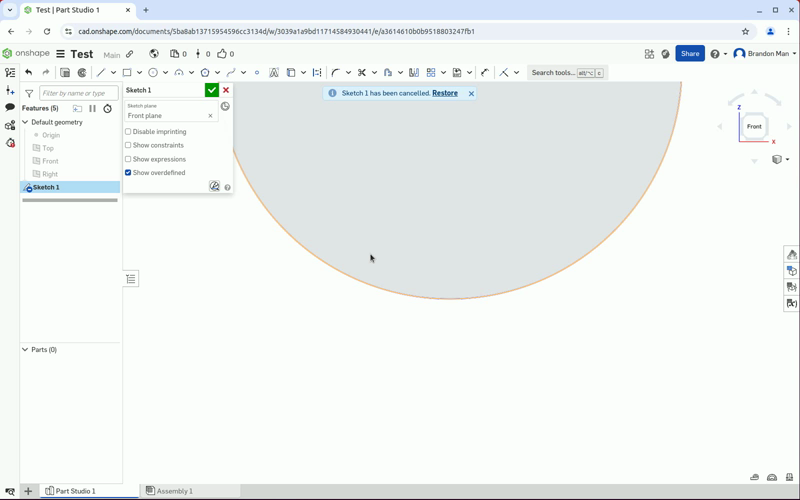
click(370, 253)
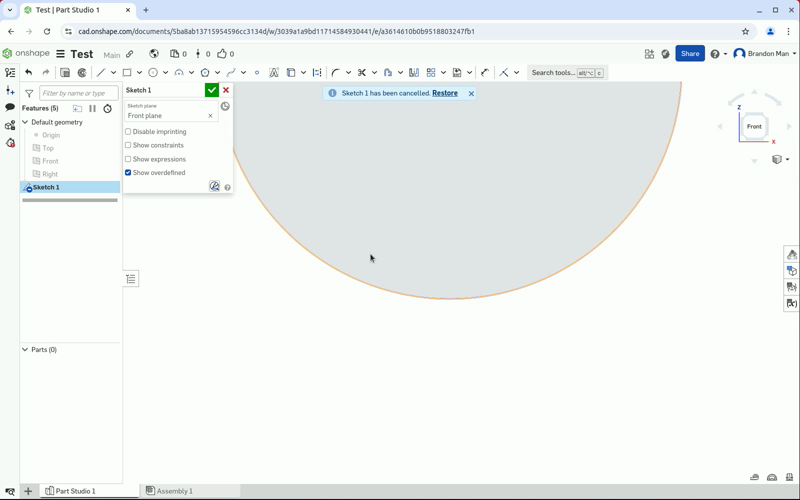
scroll(-6)
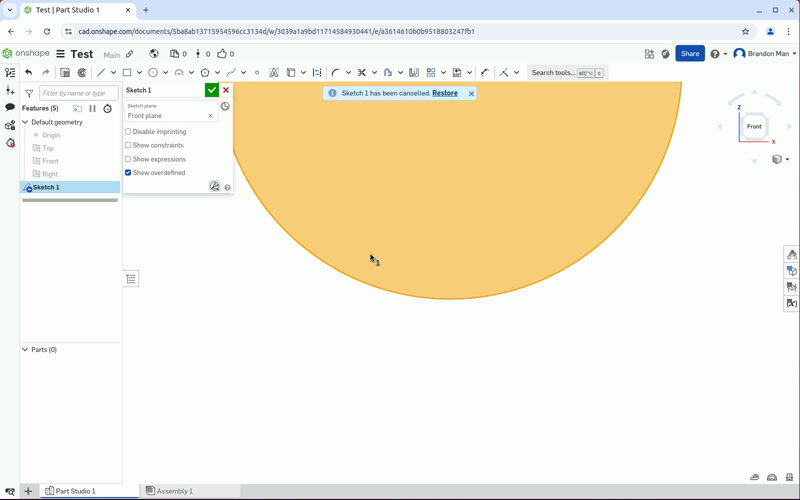
scroll(-6)
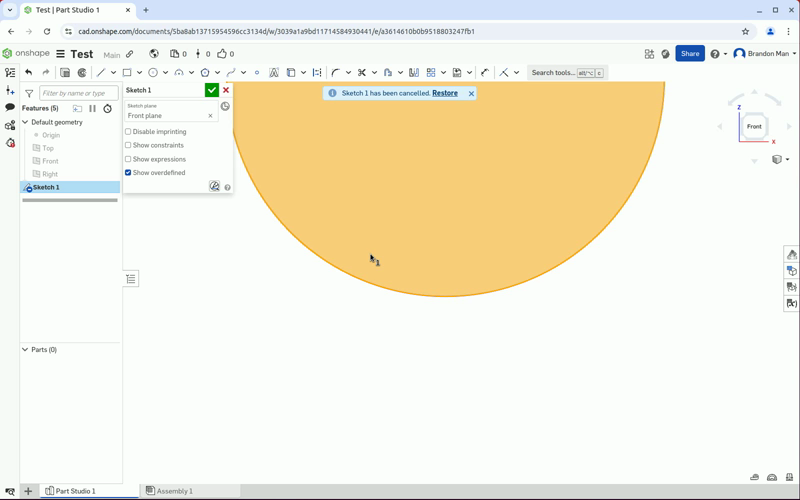
scroll(-6)
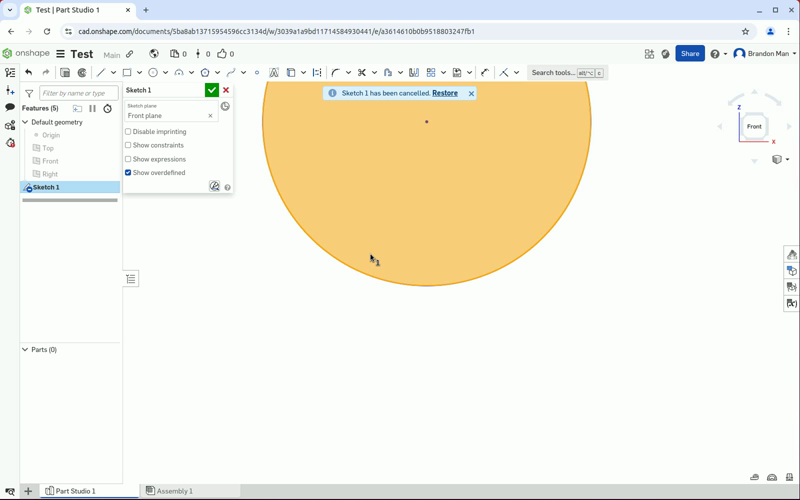
scroll(-6)
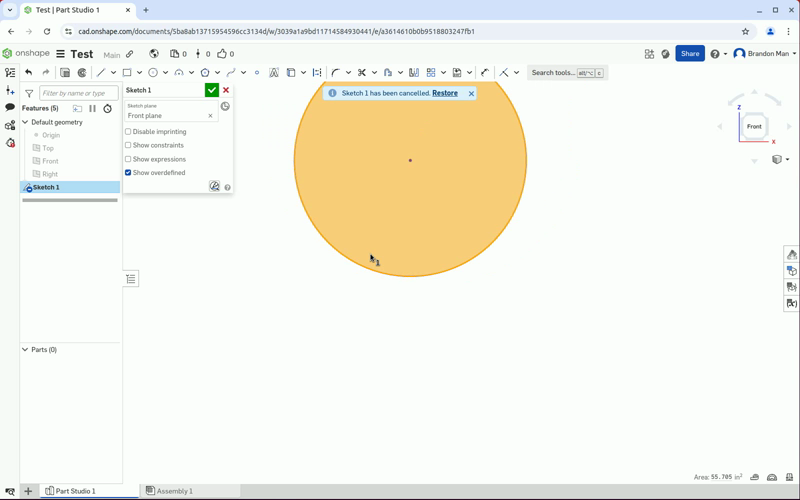
scroll(-6)
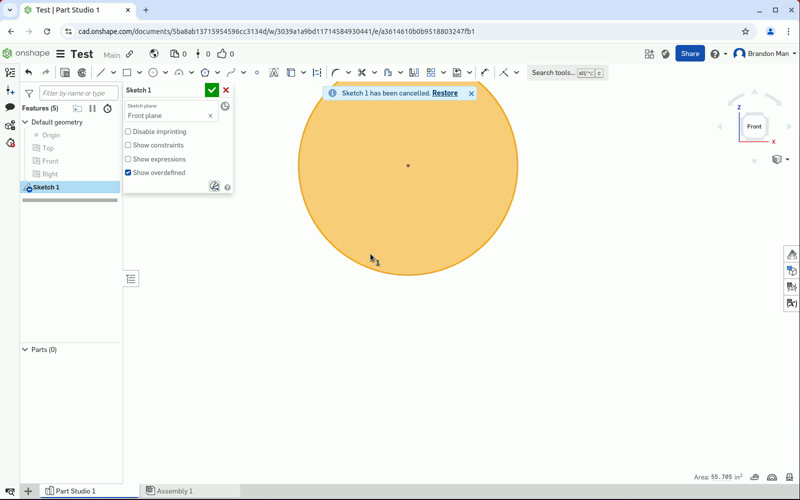
scroll(-6)
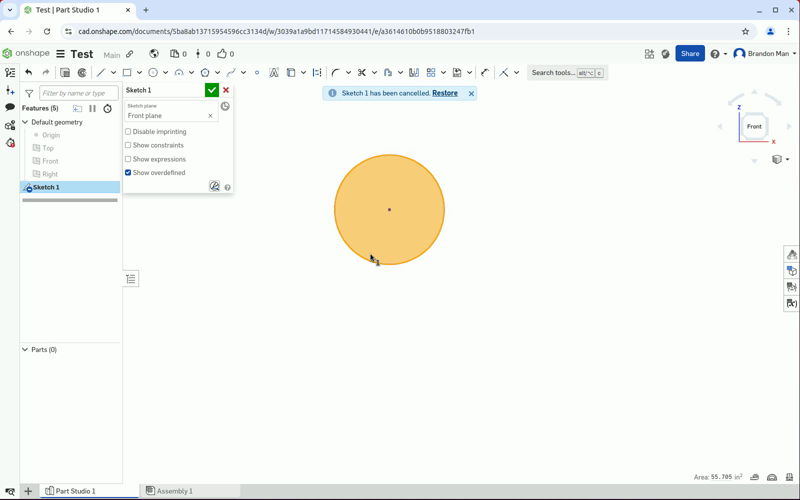
scroll(-6)
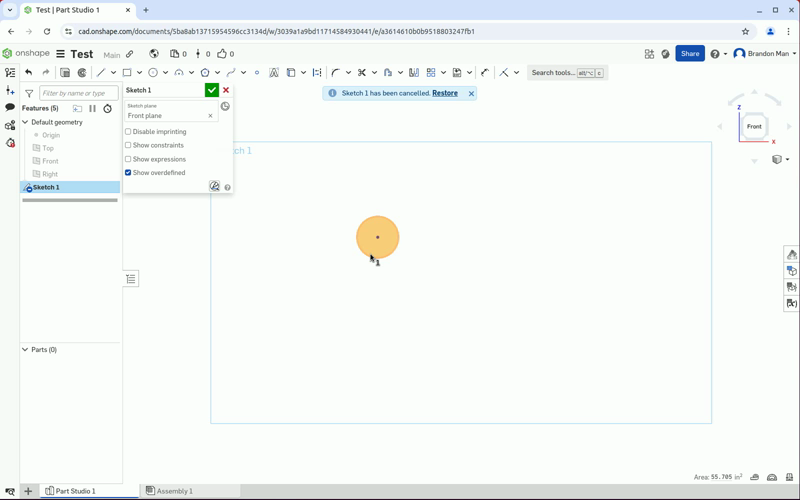
mouse_move(73, 352)
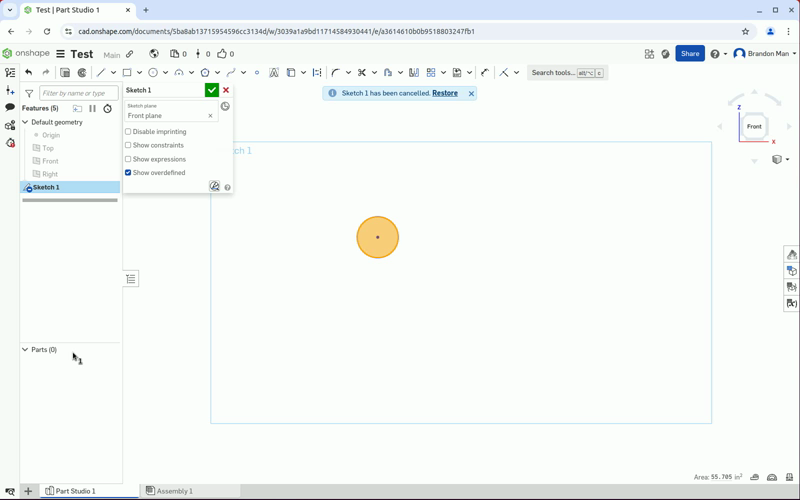
key(shift+y)
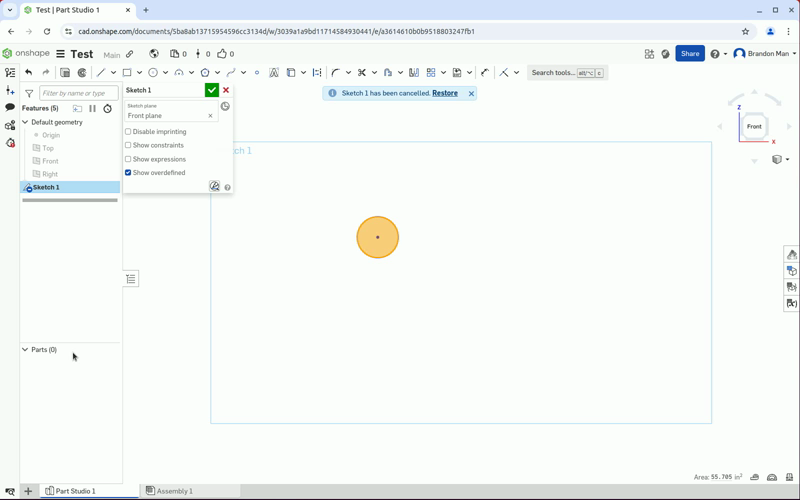
key(shift+e)
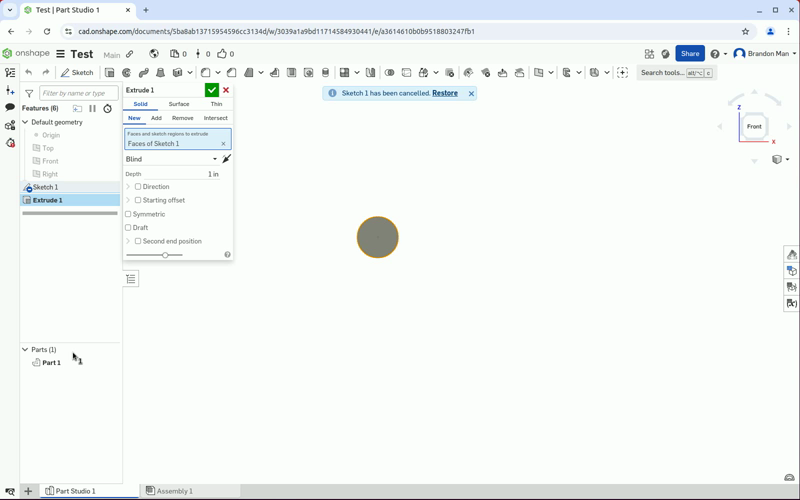
mouse_move(143, 106)
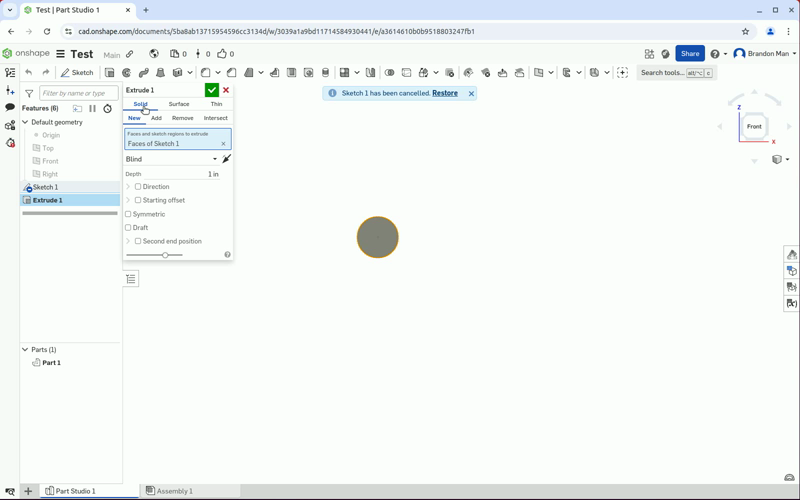
click(143, 106)
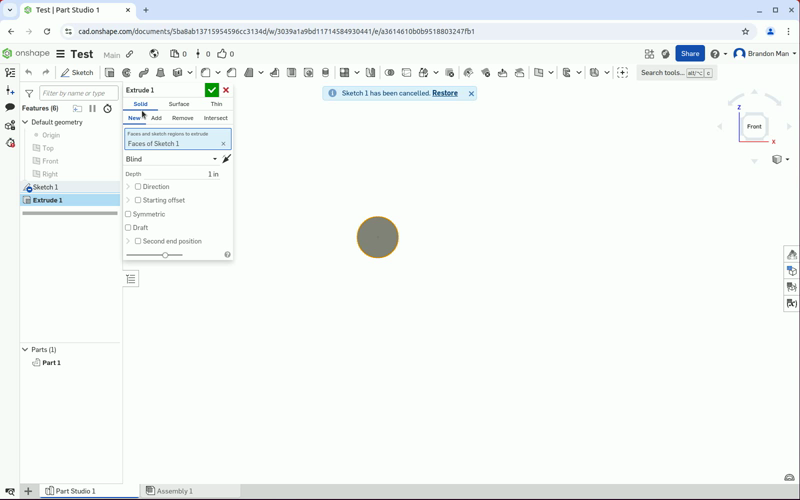
mouse_move(137, 120)
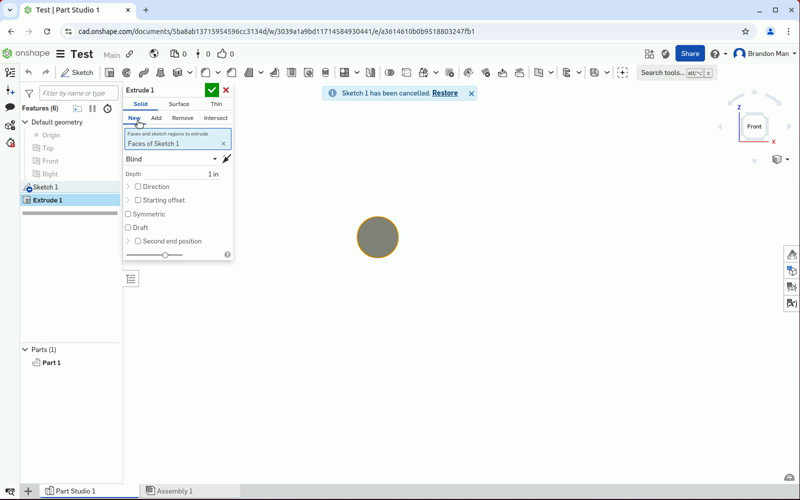
click(137, 120)
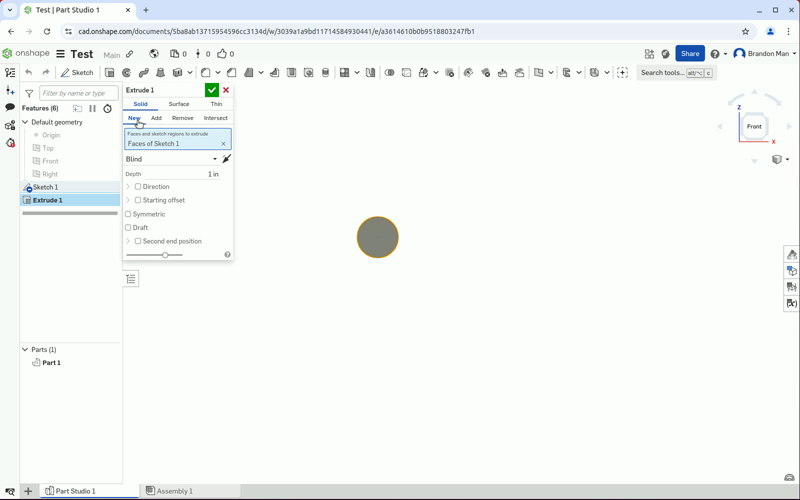
key(tab, 4)
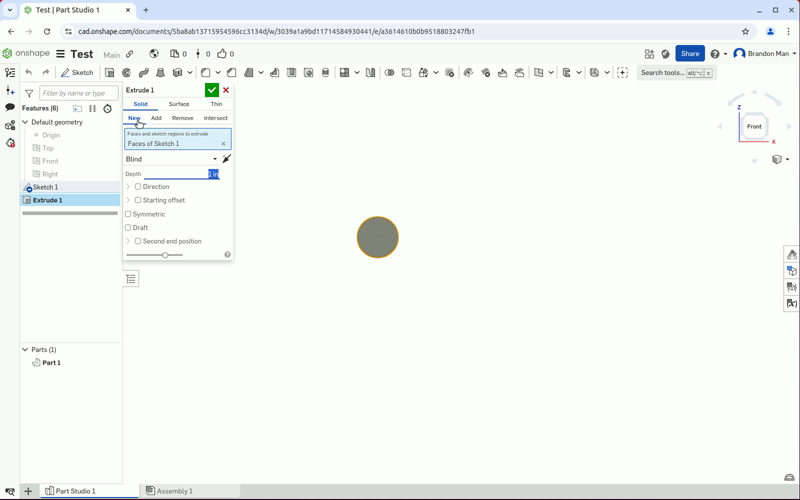
text(23.108)
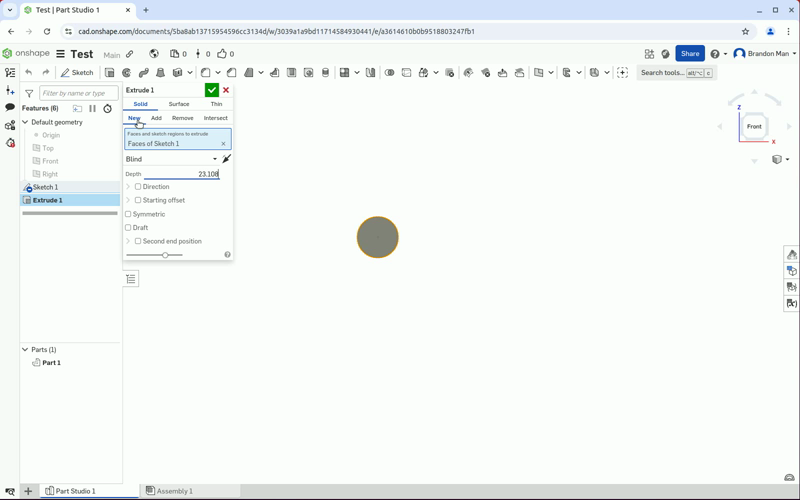
key(enter)
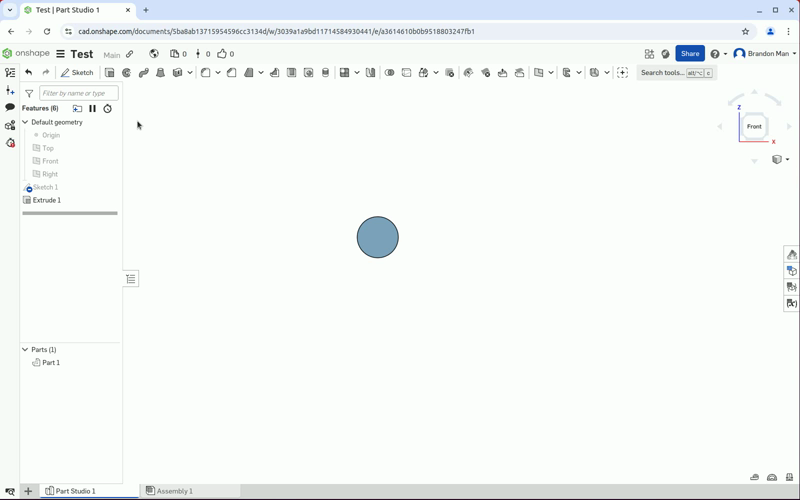
key(shift+h)
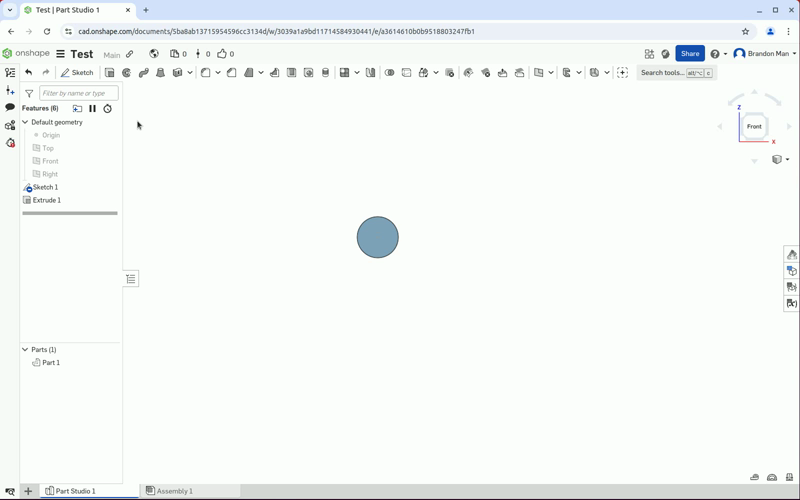
key(shift+h)
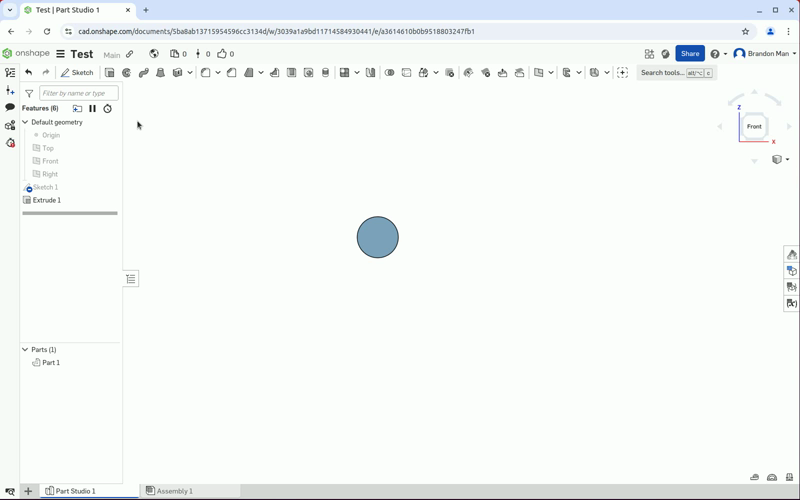
mouse_move(73, 189)
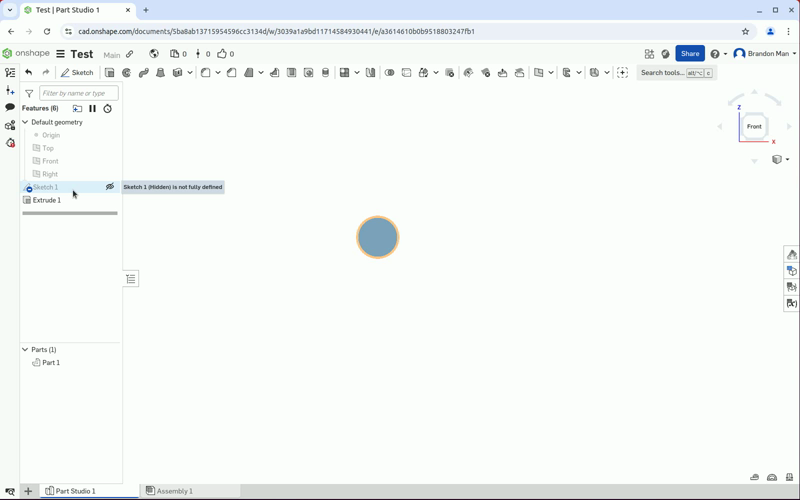
click(73, 189)
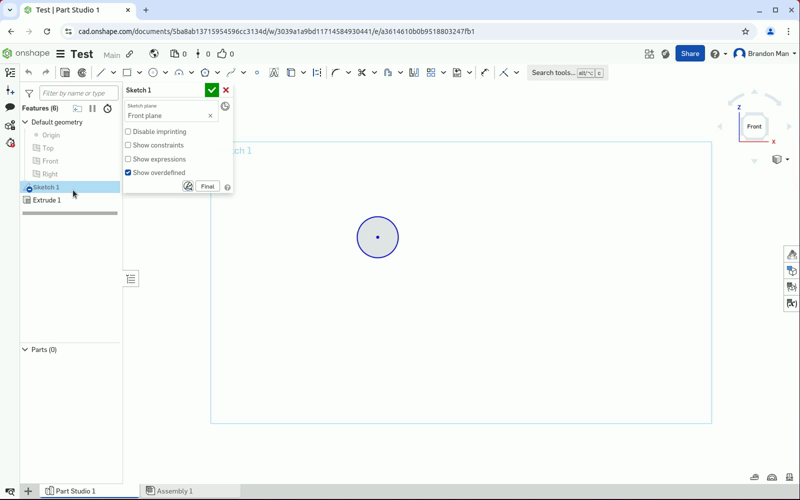
mouse_move(229, 92)
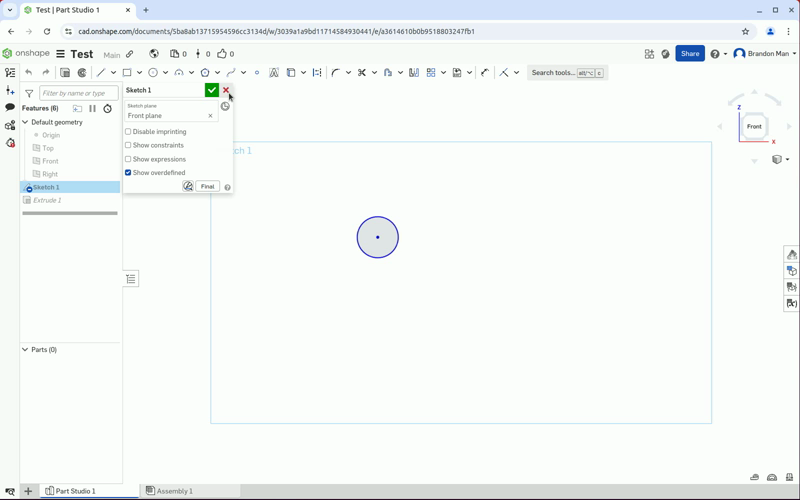
click(229, 92)
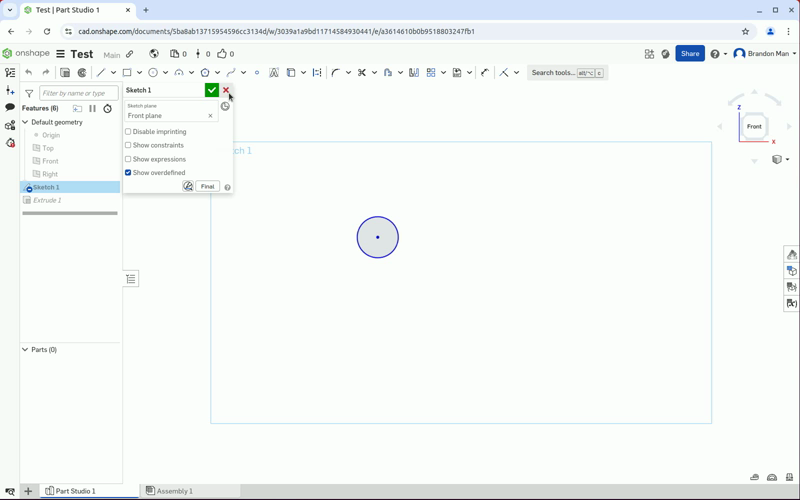
key(shift+s)
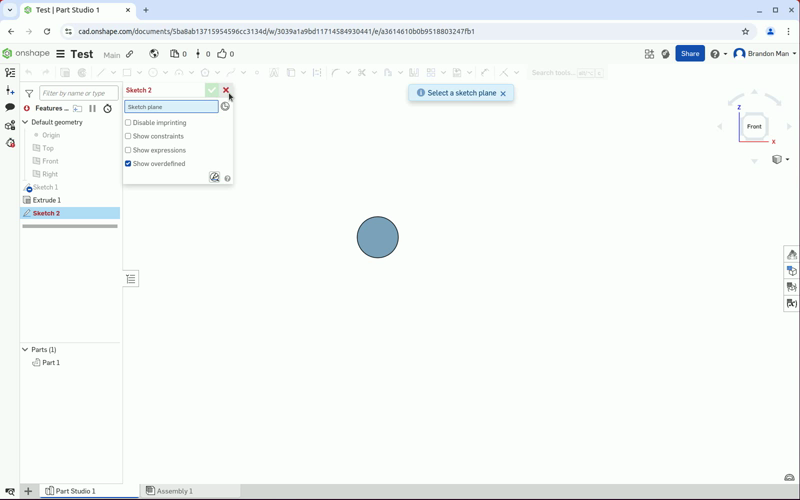
mouse_move(73, 163)
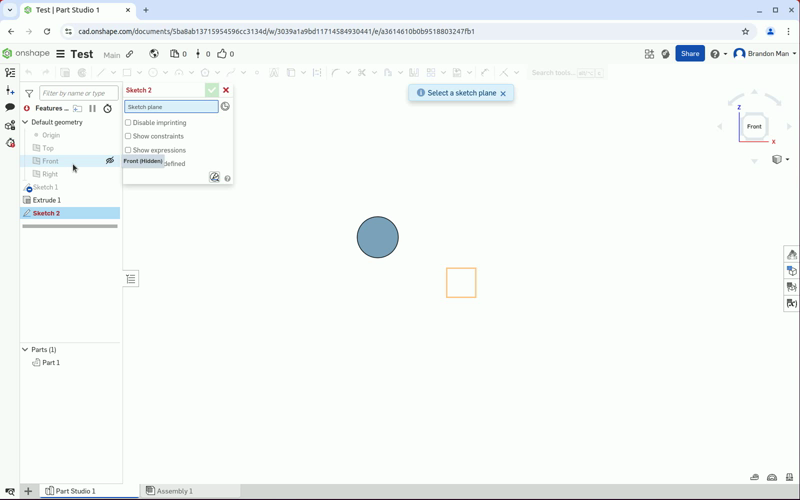
click(73, 163)
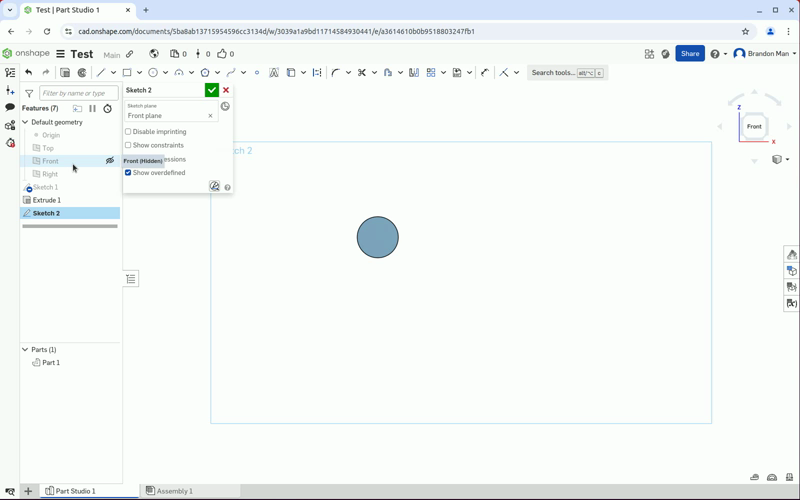
mouse_move(73, 352)
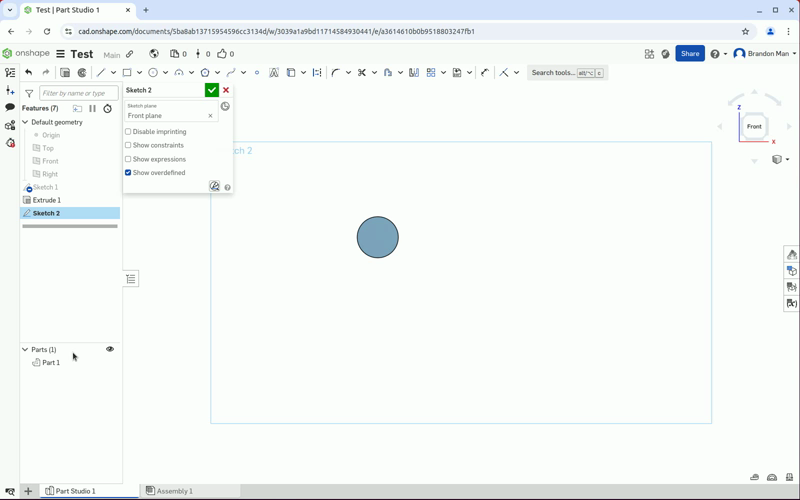
key(y)
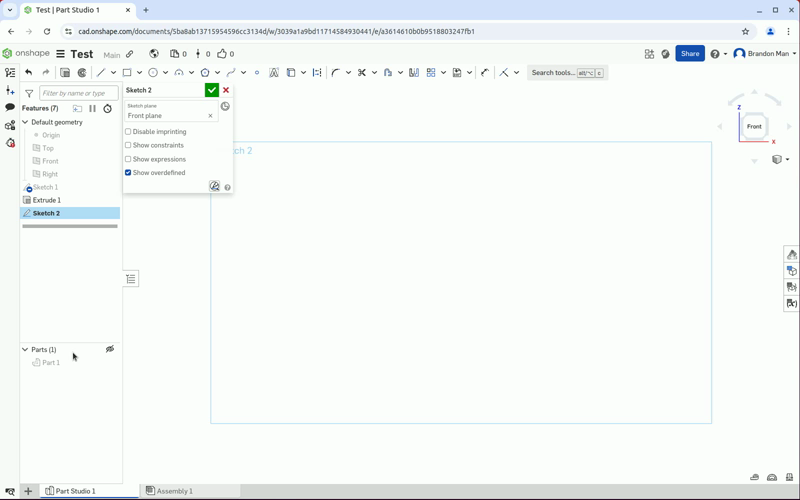
key(c)
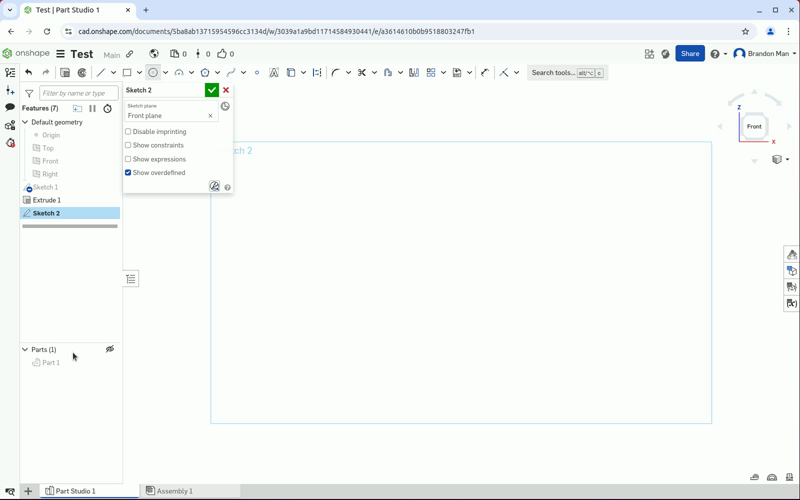
key_down(shift)
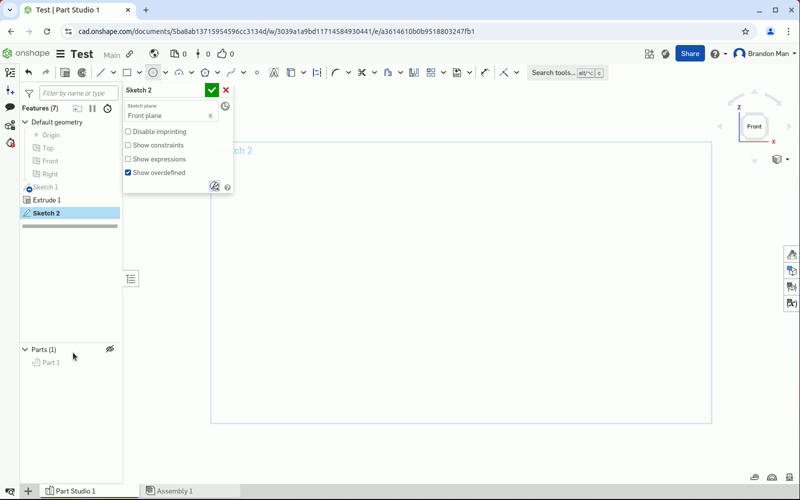
mouse_move(394, 309)
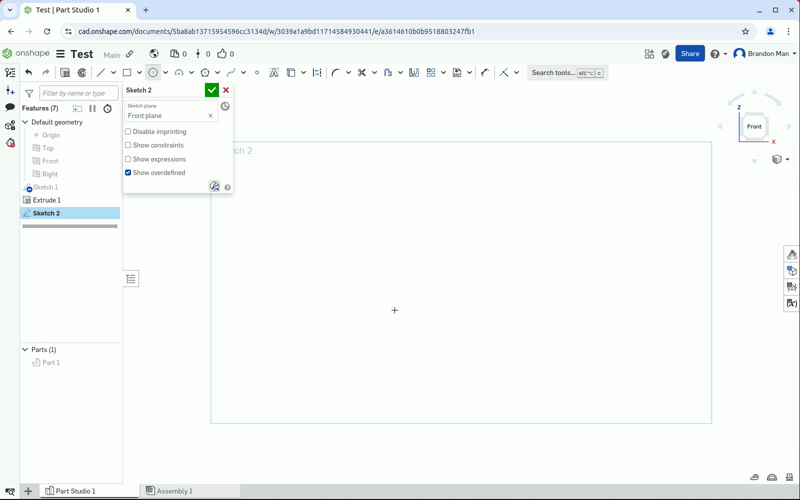
click(394, 309)
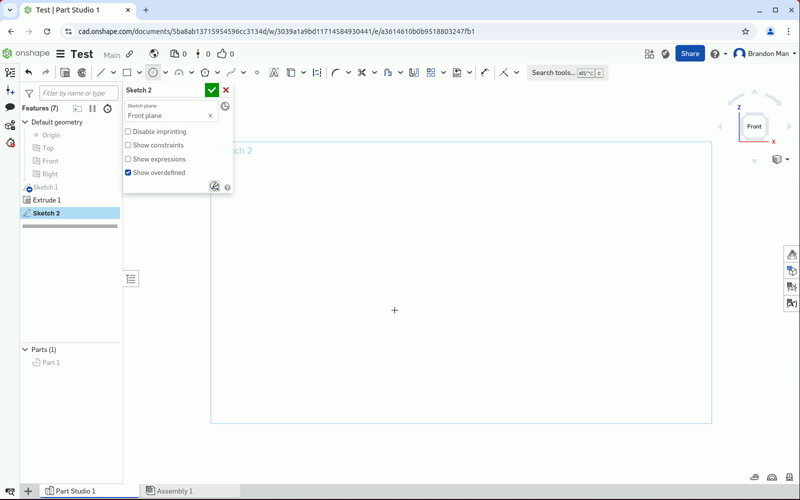
key_up(shift)
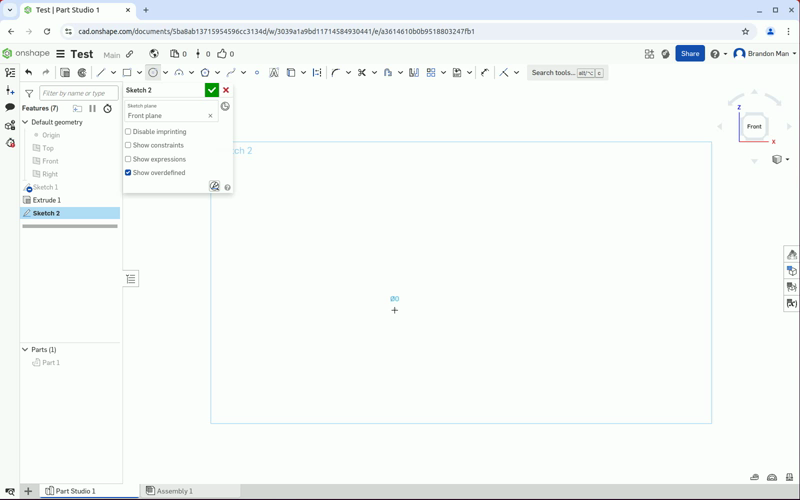
mouse_move(406, 309)
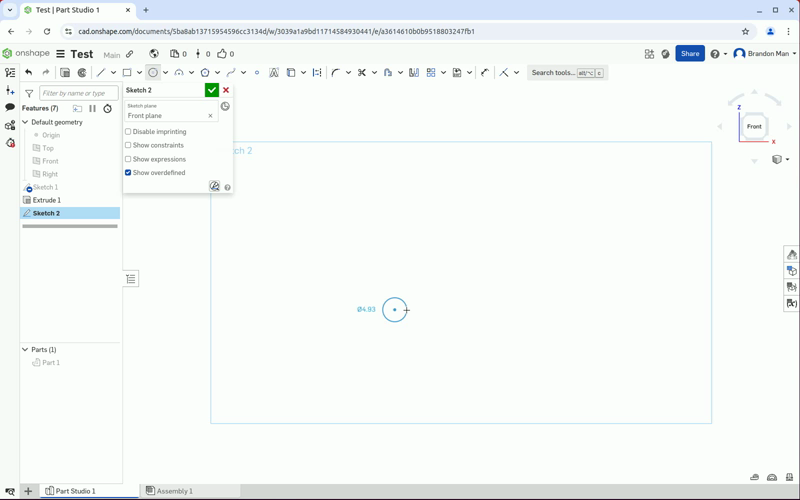
click(406, 309)
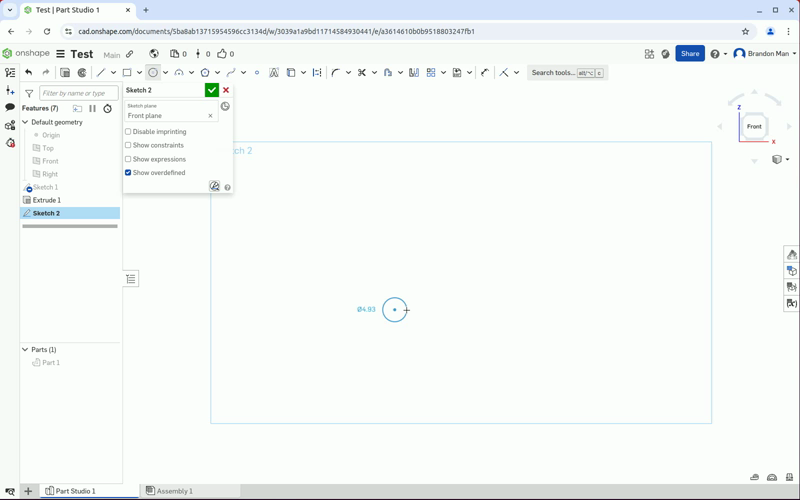
key(esc)
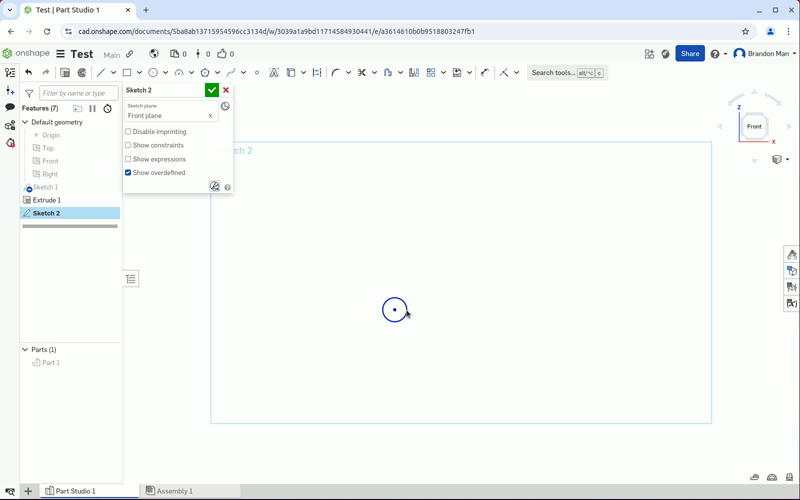
mouse_move(391, 300)
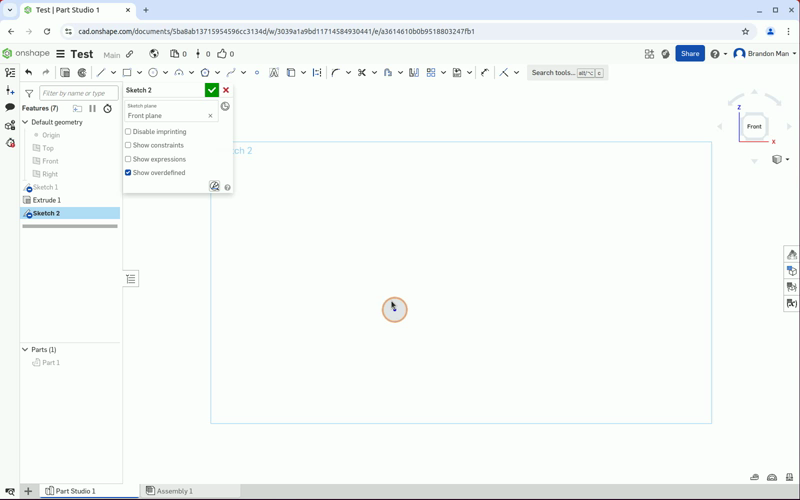
scroll(6)
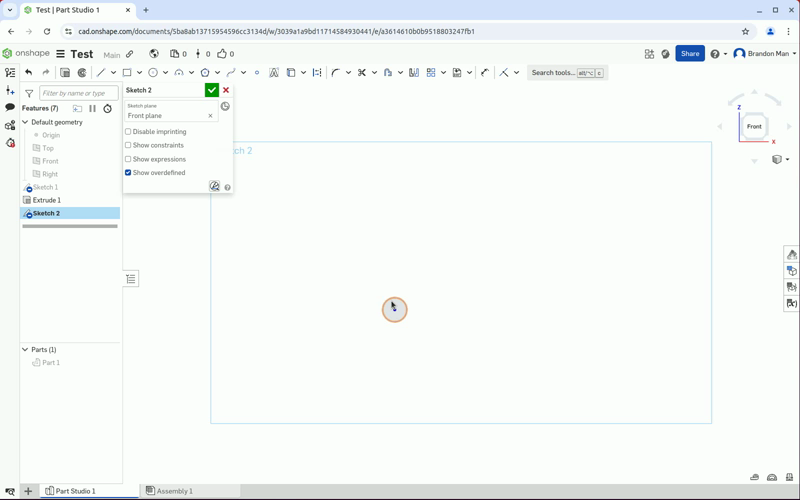
scroll(6)
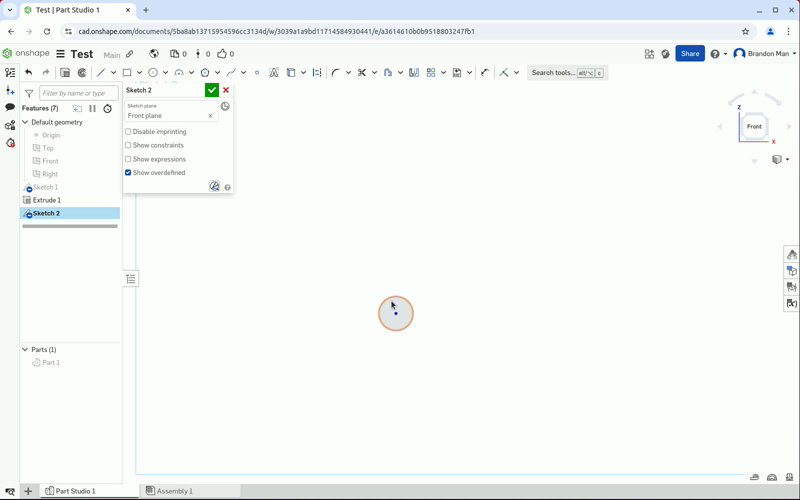
scroll(6)
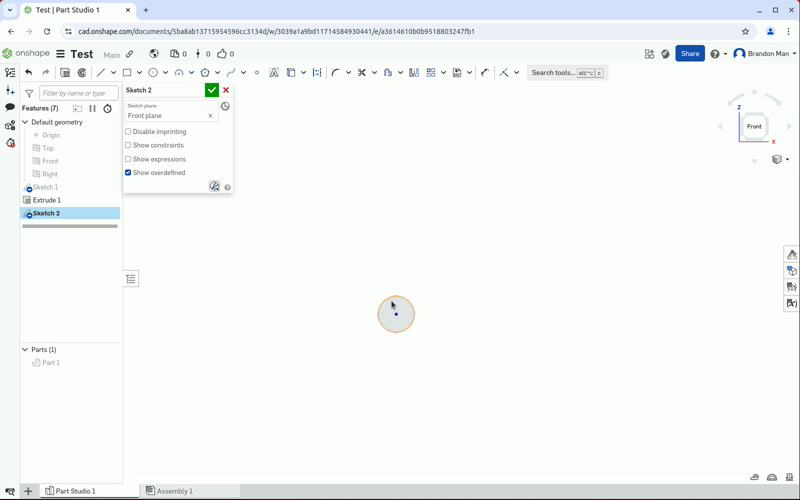
scroll(6)
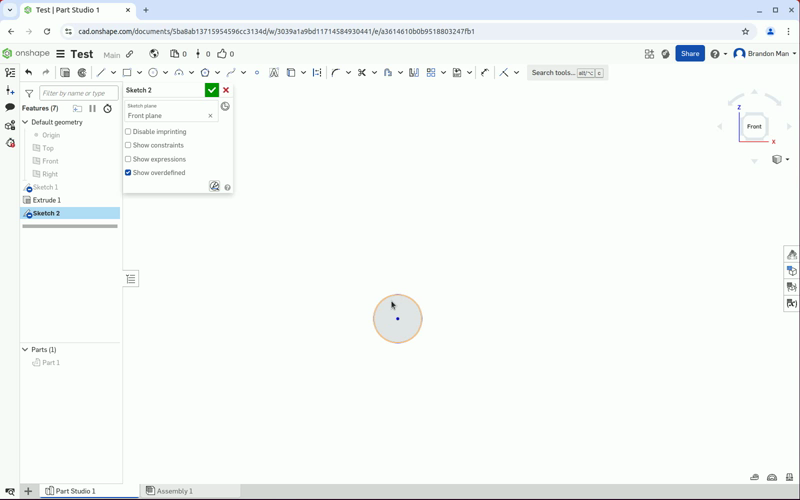
scroll(6)
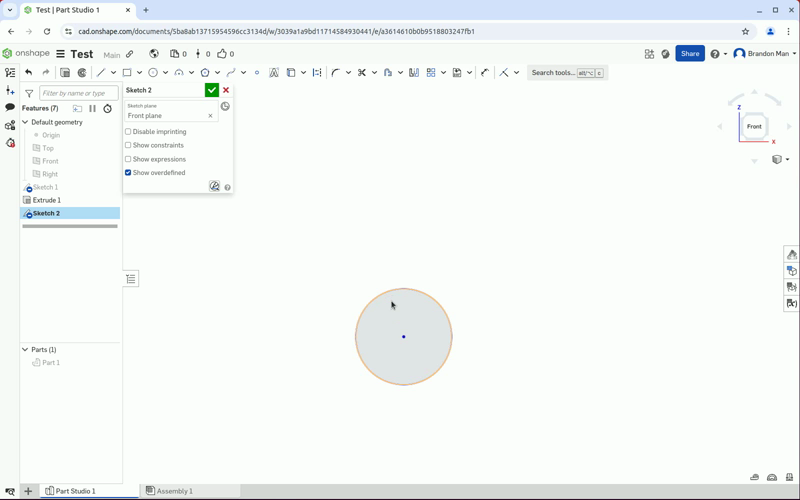
scroll(6)
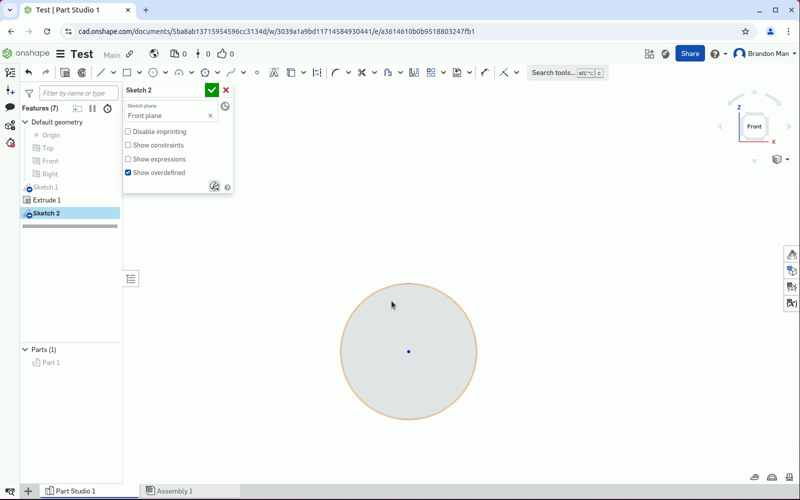
scroll(6)
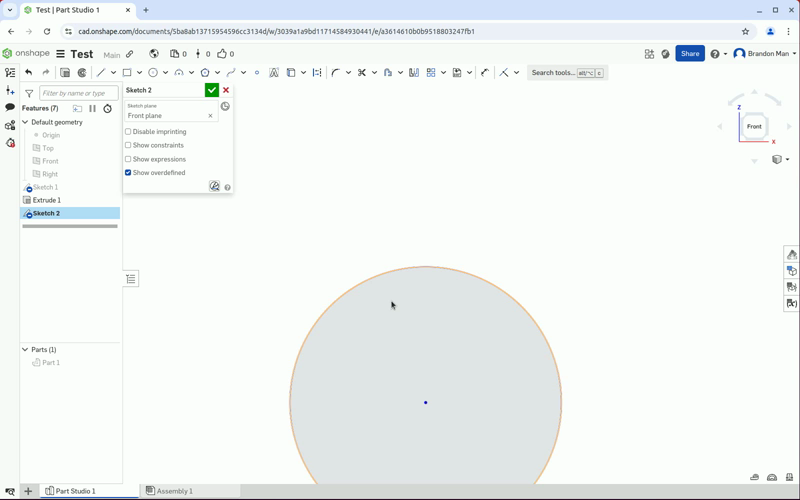
click(391, 300)
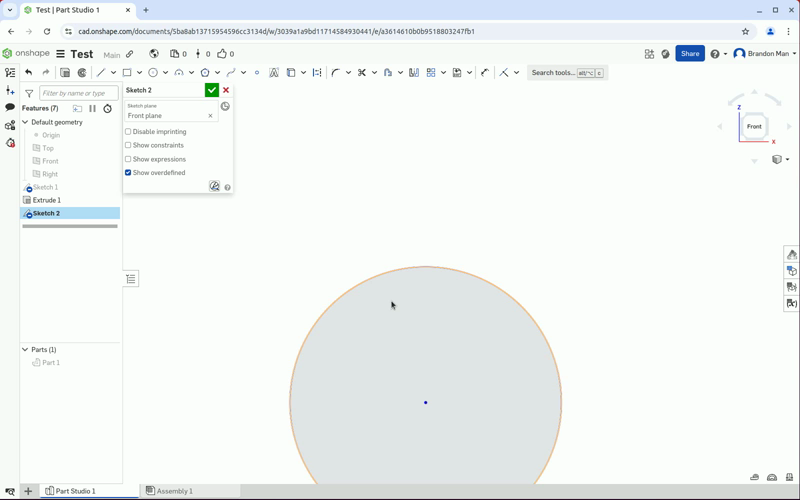
scroll(-6)
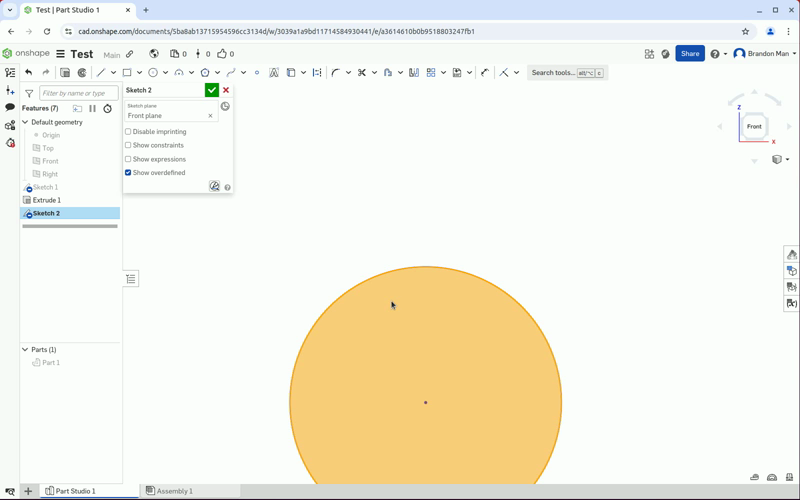
scroll(-6)
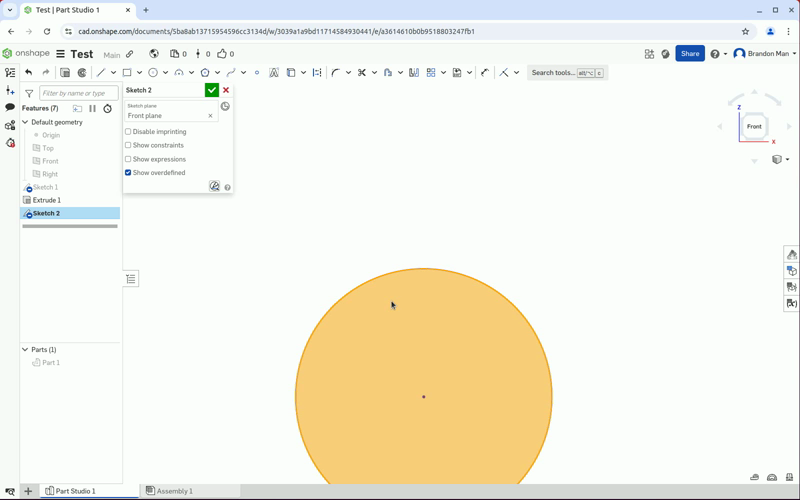
scroll(-6)
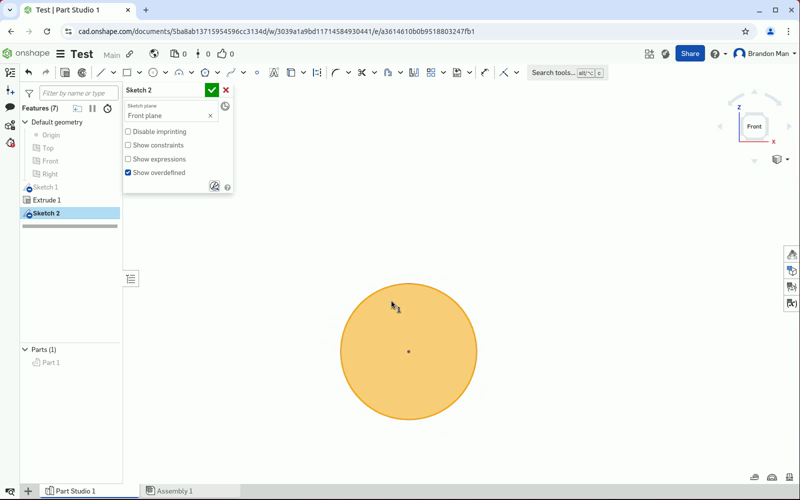
scroll(-6)
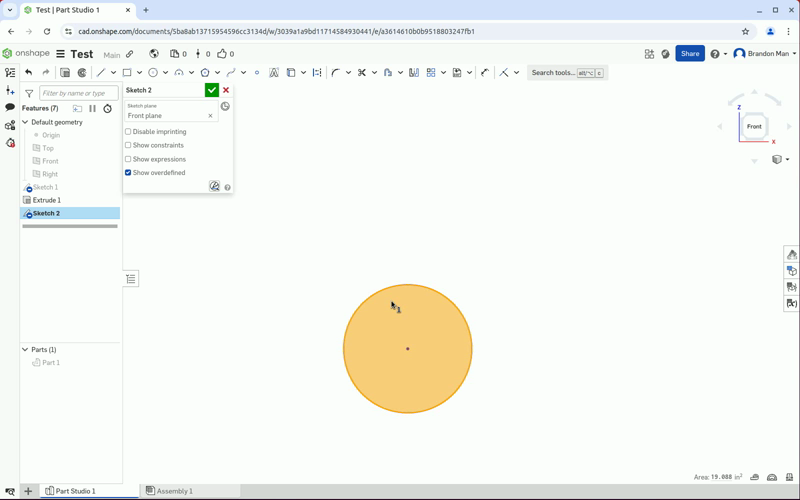
scroll(-6)
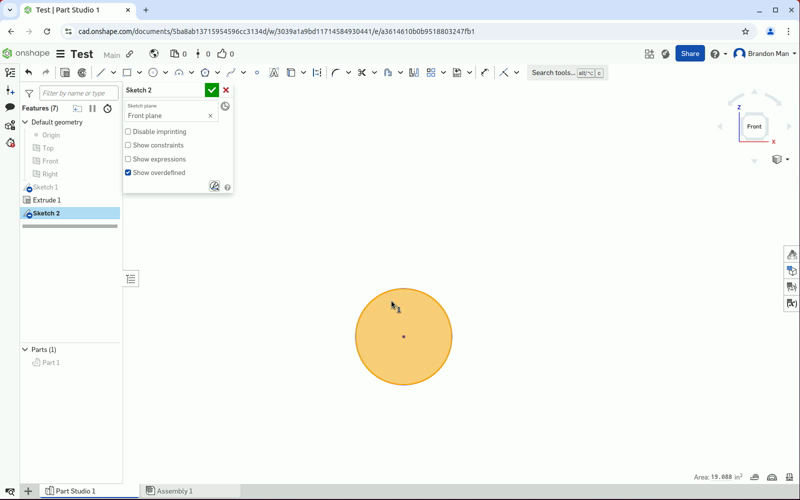
scroll(-6)
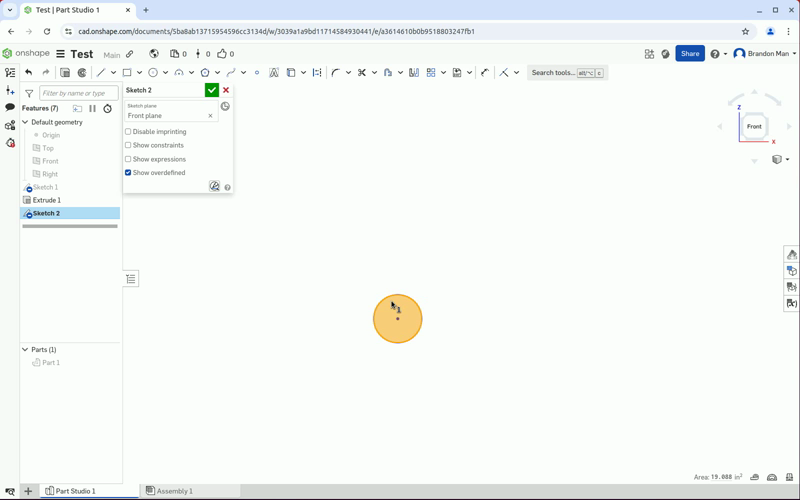
scroll(-6)
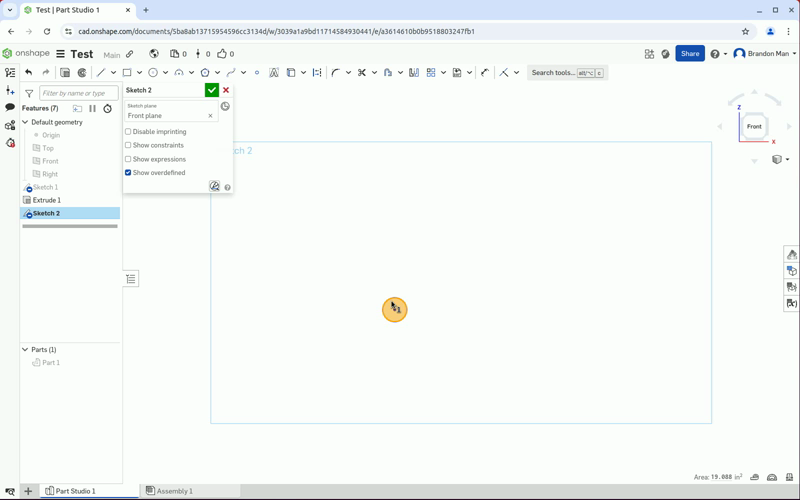
mouse_move(73, 352)
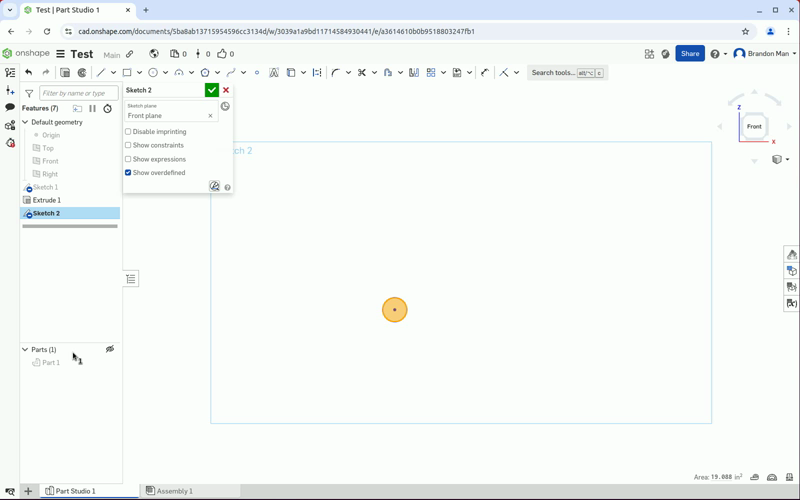
key(shift+y)
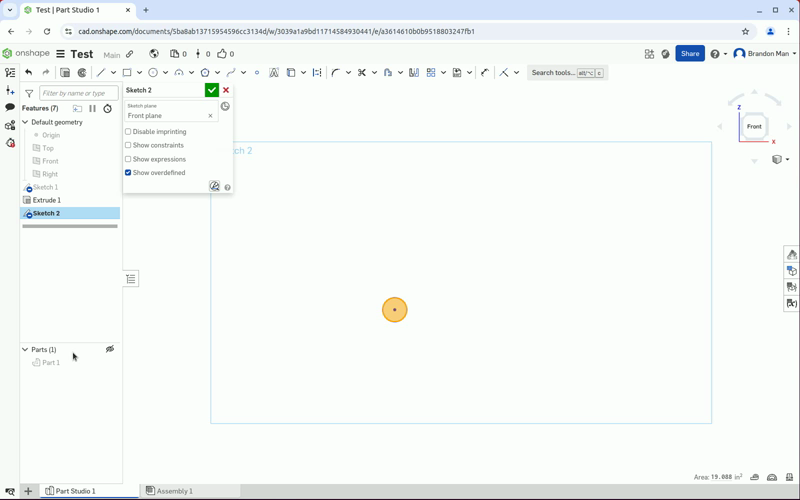
key(shift+e)
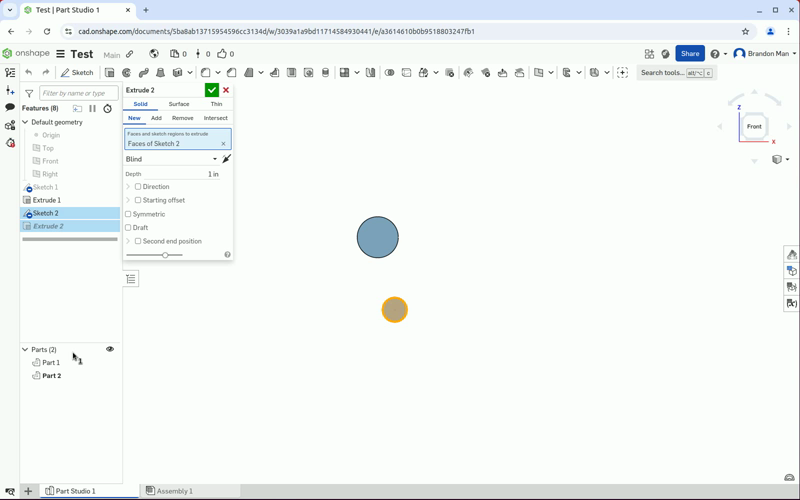
mouse_move(143, 106)
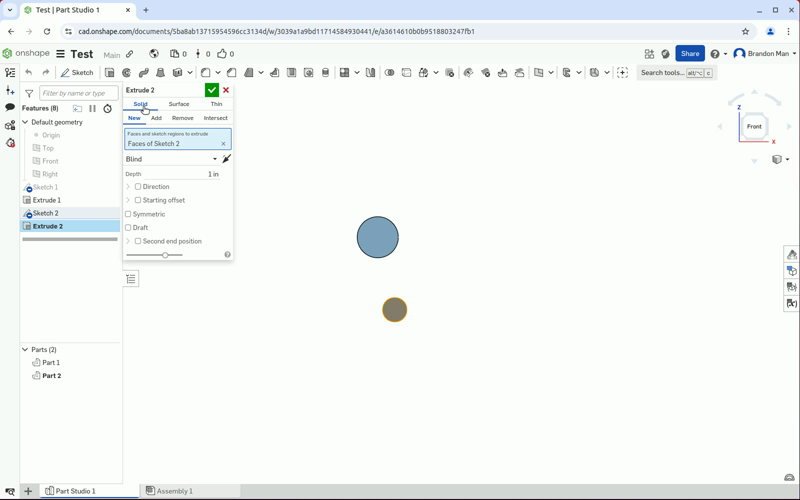
click(143, 106)
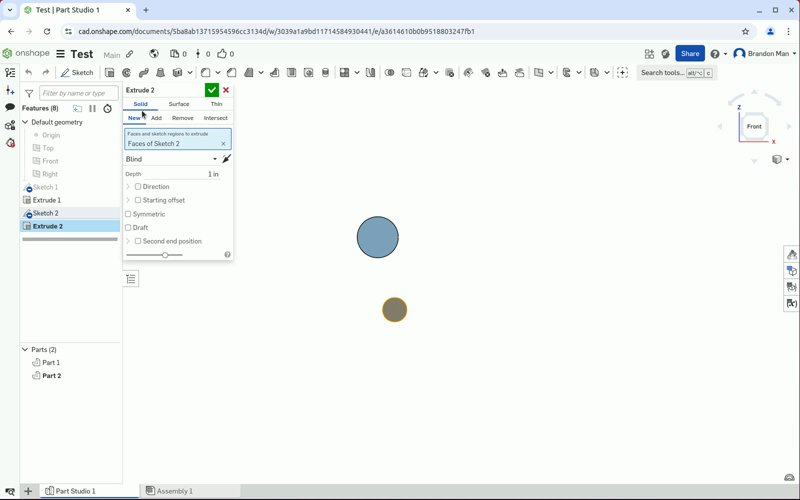
mouse_move(137, 120)
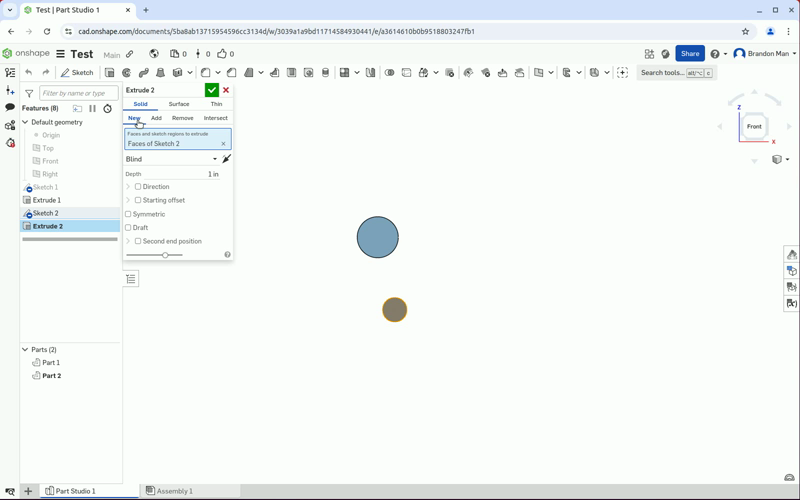
click(137, 120)
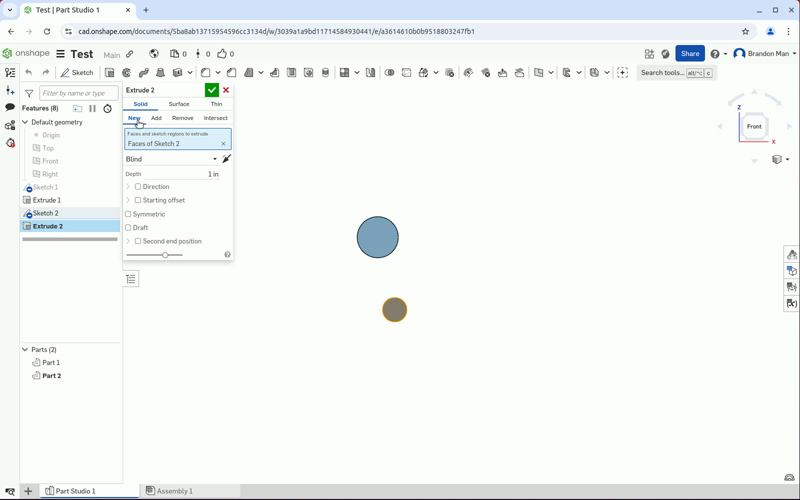
key(tab, 4)
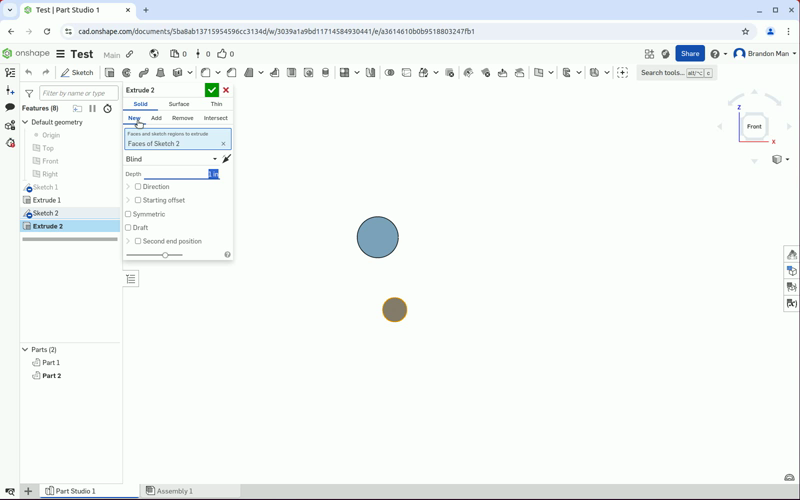
text(23.108)
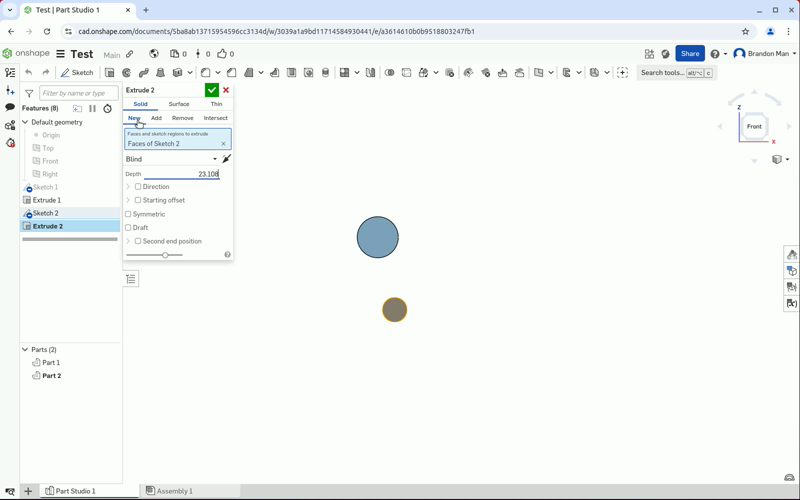
key(enter)
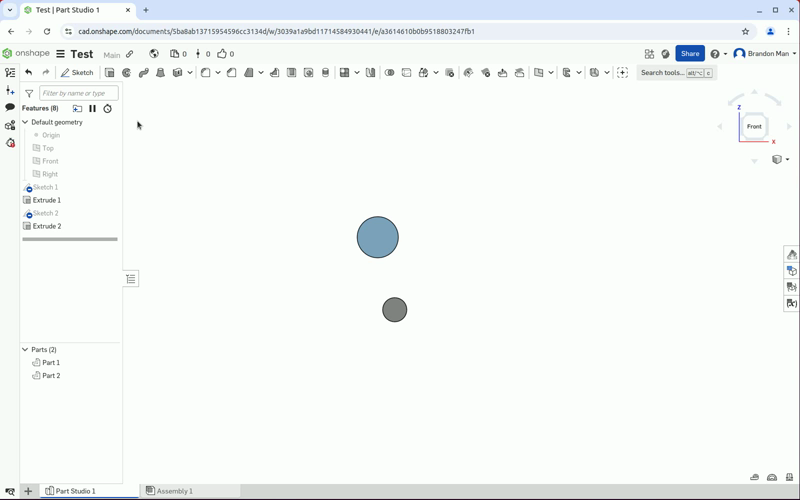
key(shift+h)
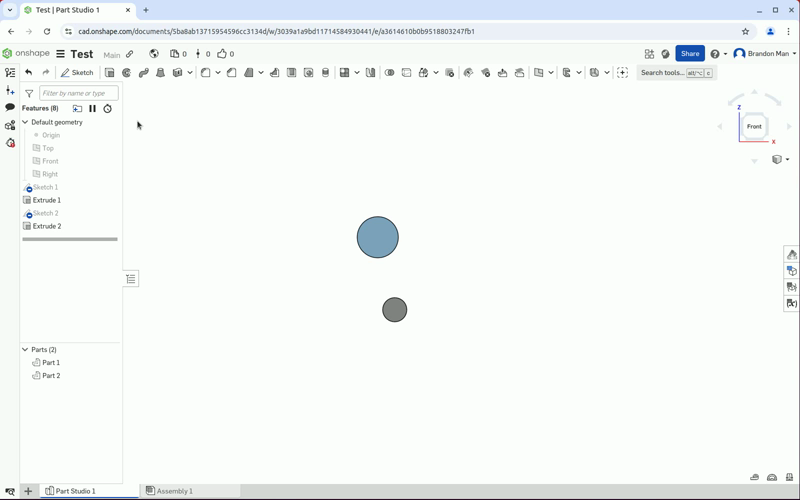
key(shift+h)
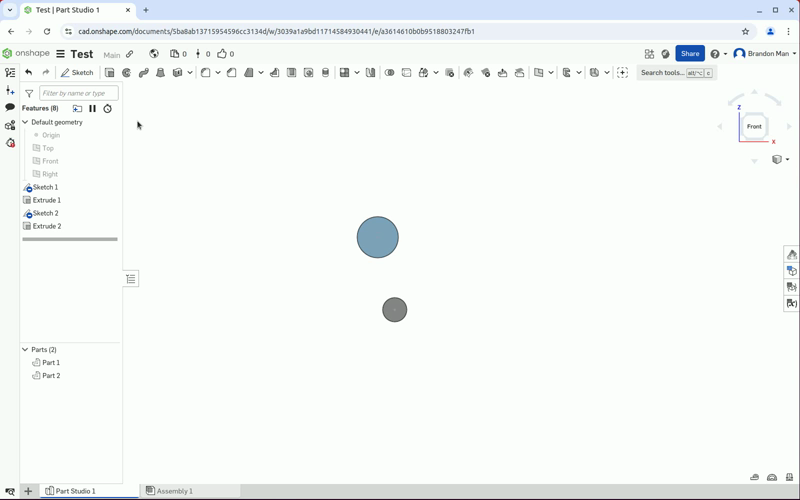
key(shift+7)
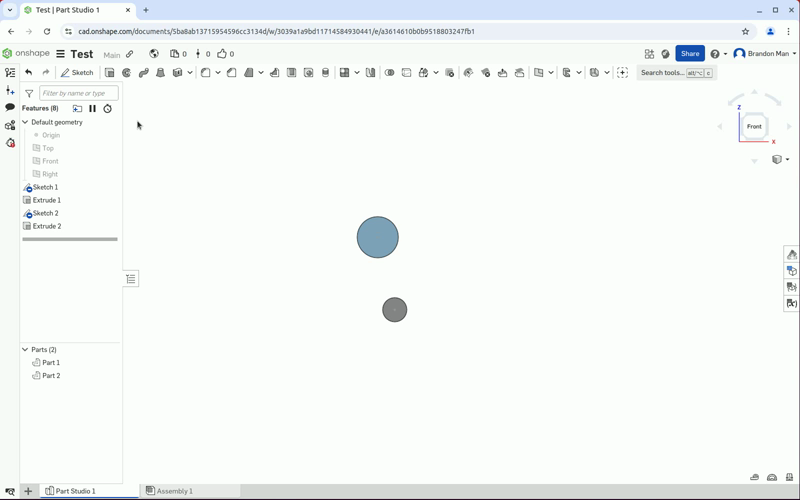
key(left, 2)
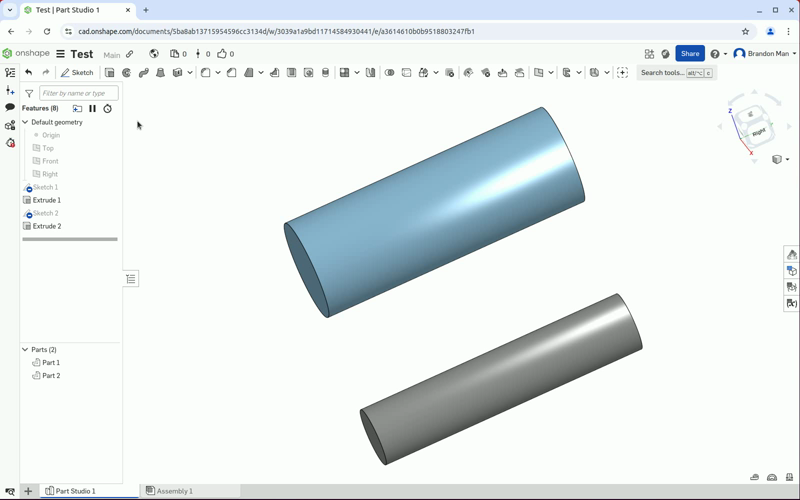
key(down, 2)
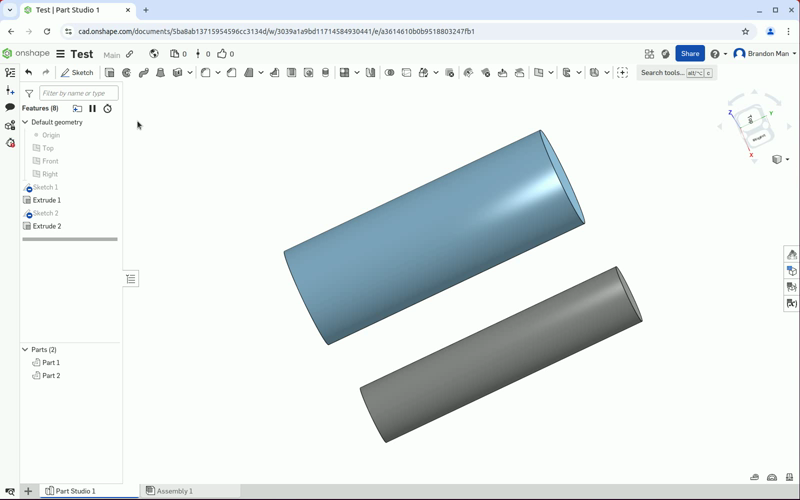
key(up, 2)
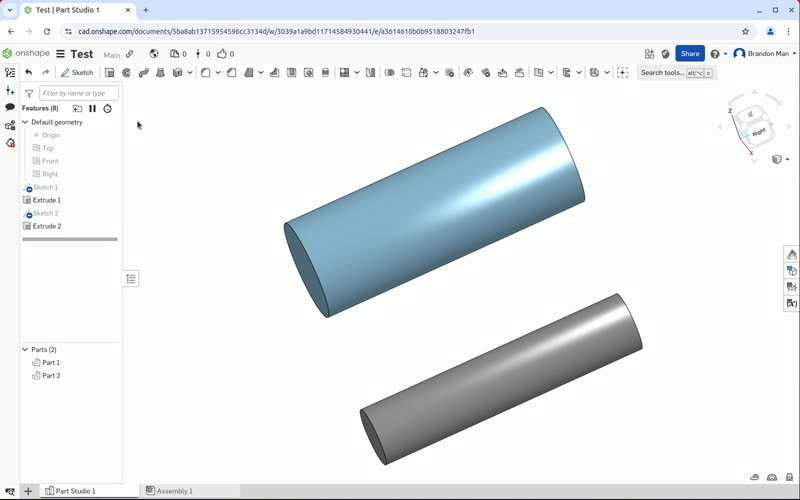
key(right, 2)
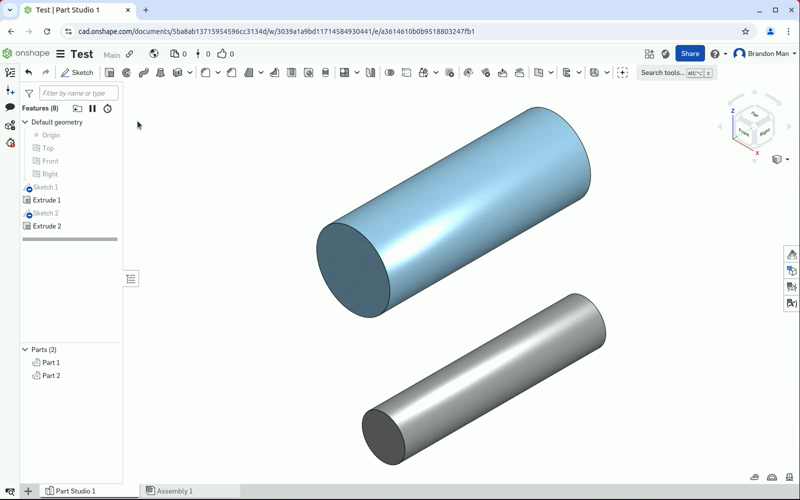
mouse_move(73, 189)
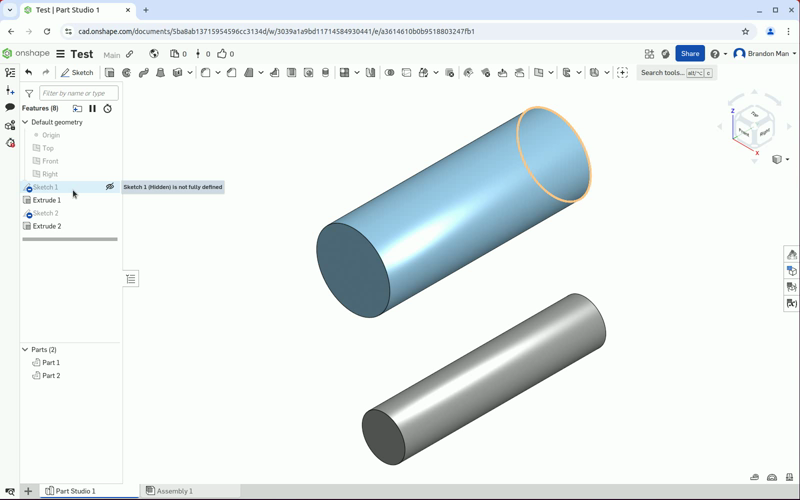
click(73, 189)